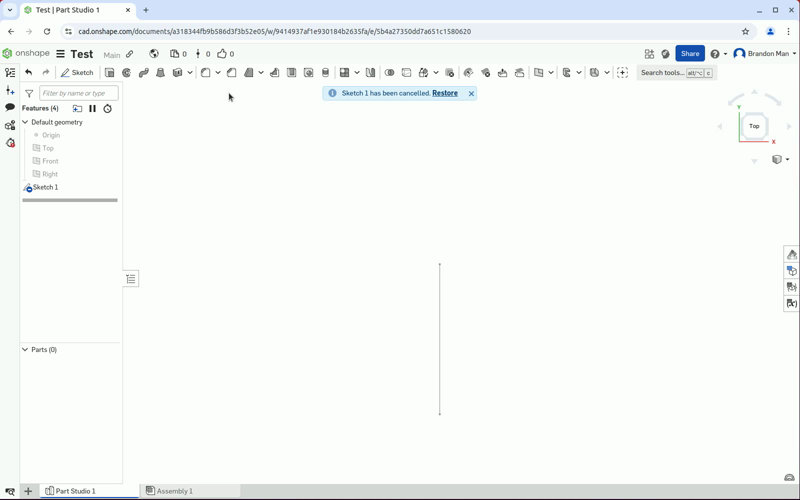
key(shift+h)
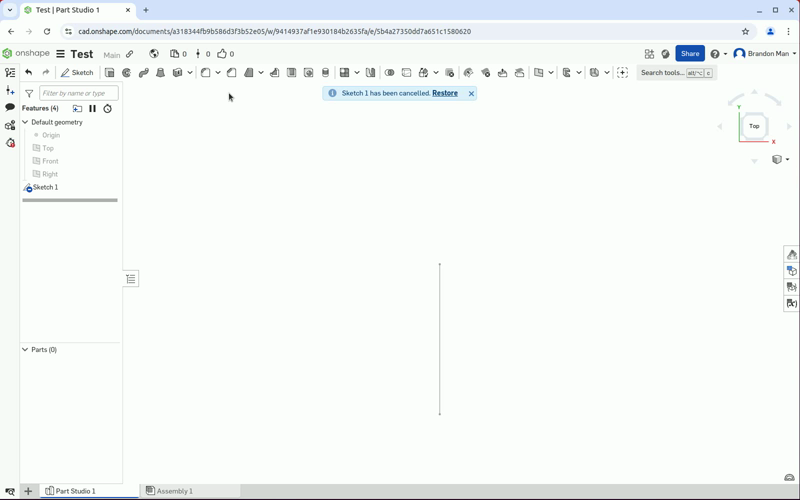
key(shift+s)
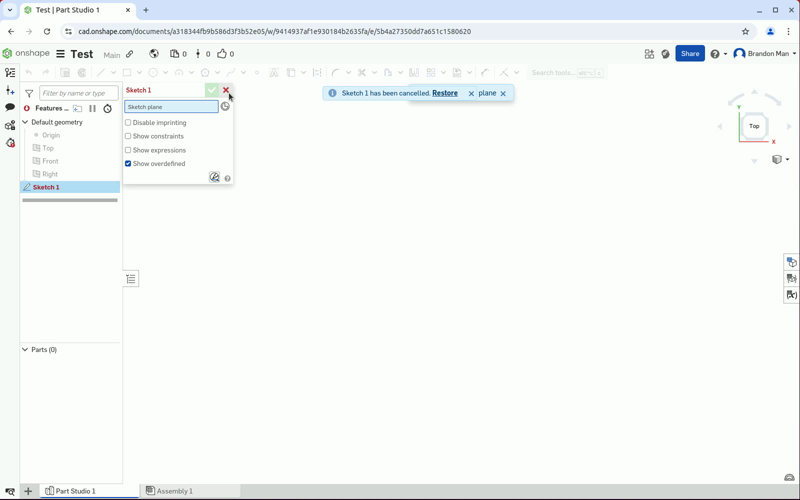
mouse_move(73, 150)
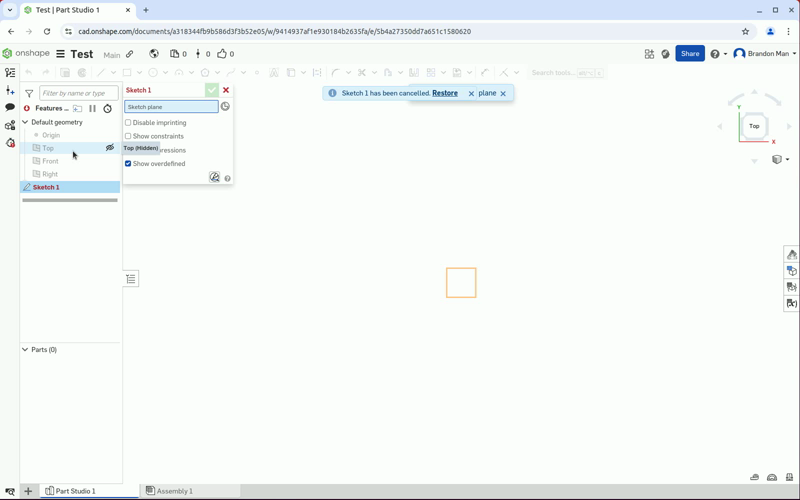
click(73, 150)
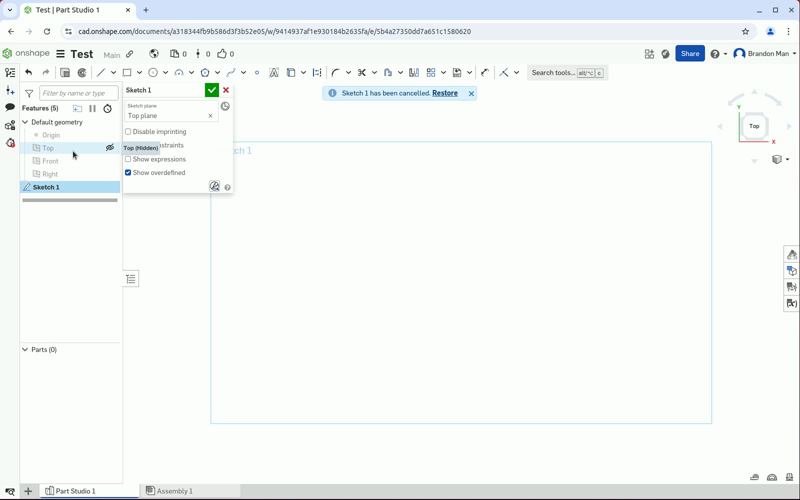
mouse_move(73, 352)
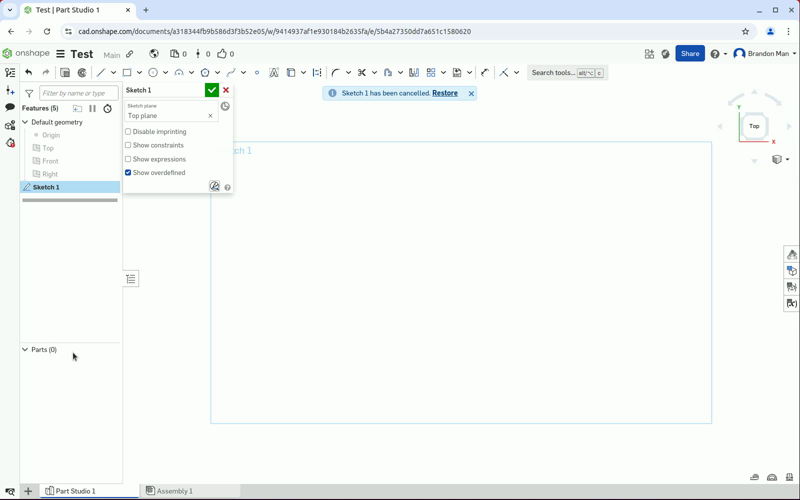
key(y)
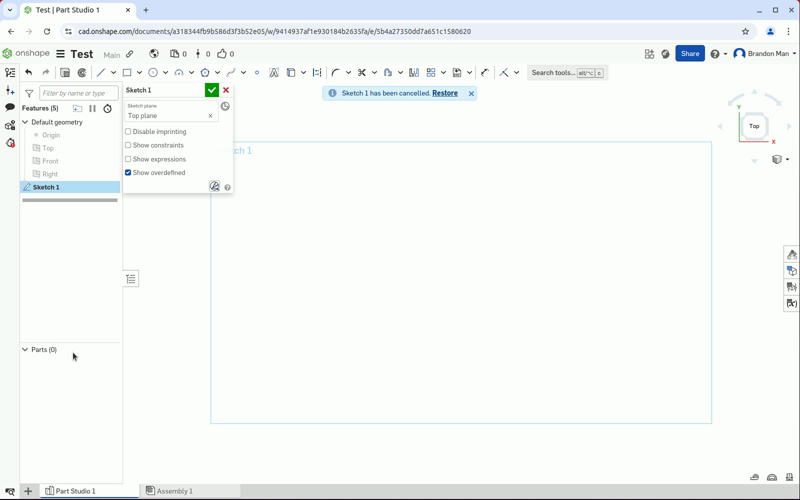
key(c)
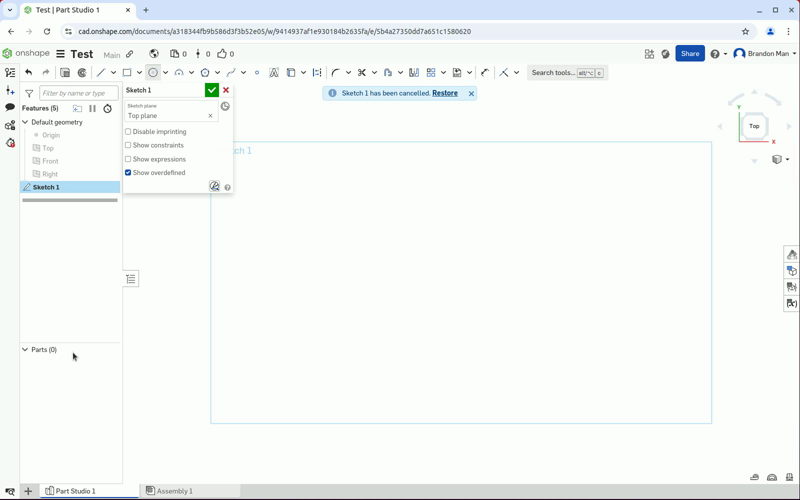
key_down(shift)
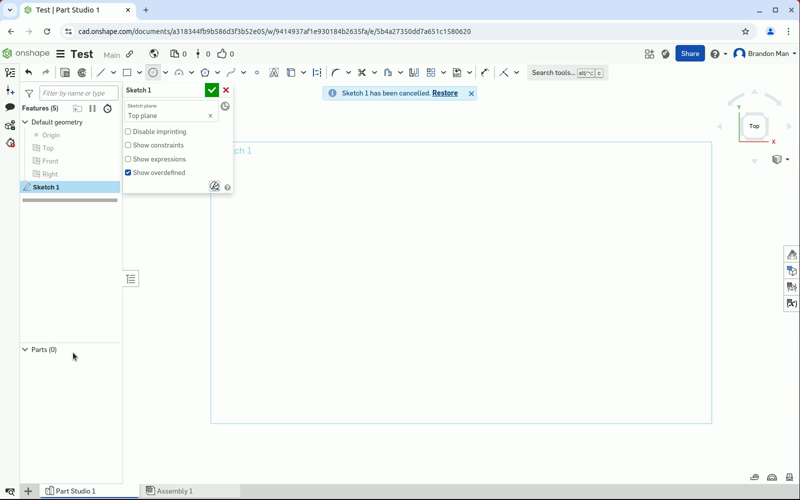
mouse_move(460, 282)
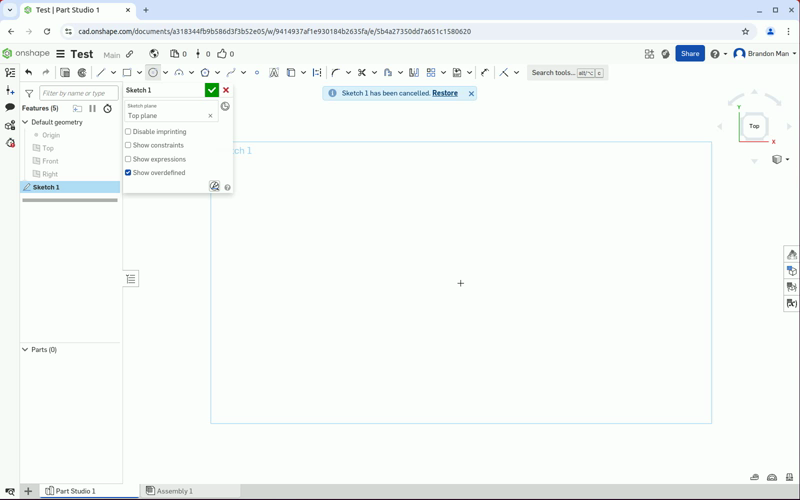
click(460, 282)
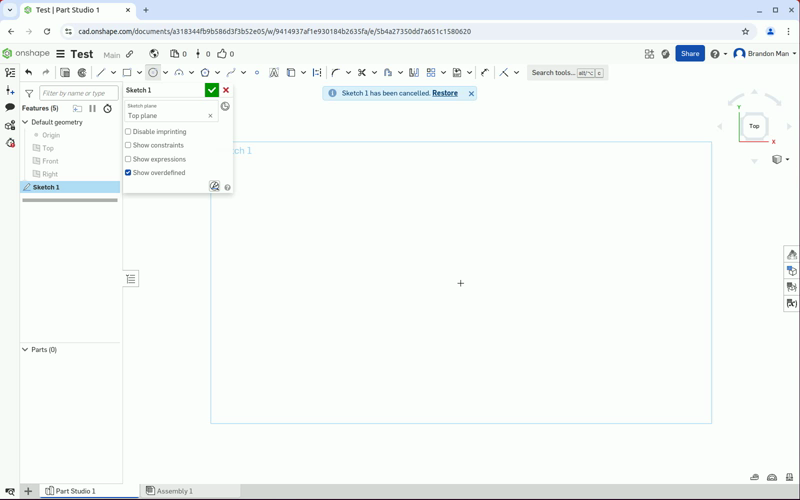
key_up(shift)
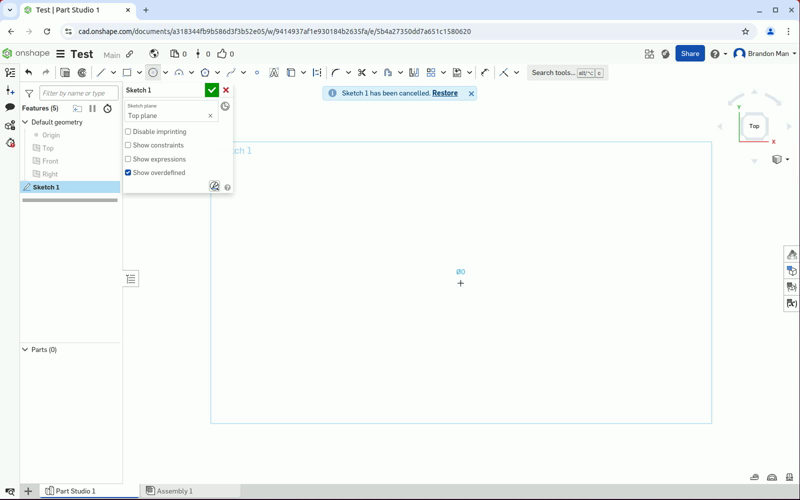
mouse_move(466, 282)
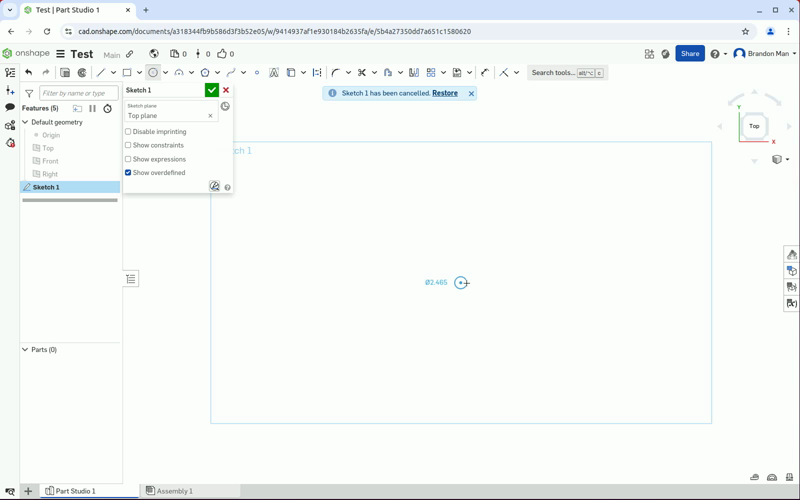
click(466, 282)
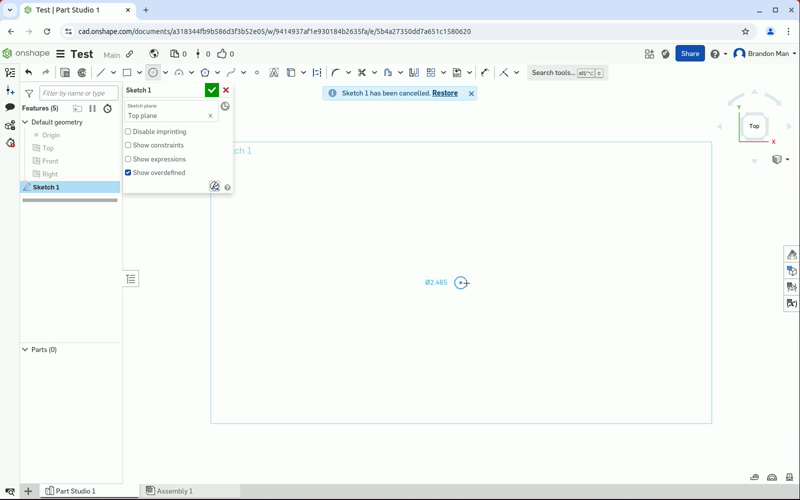
key(esc)
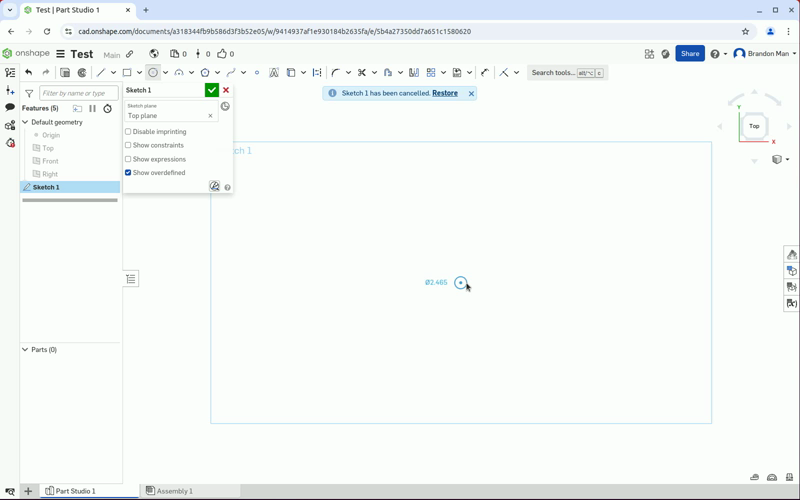
mouse_move(461, 278)
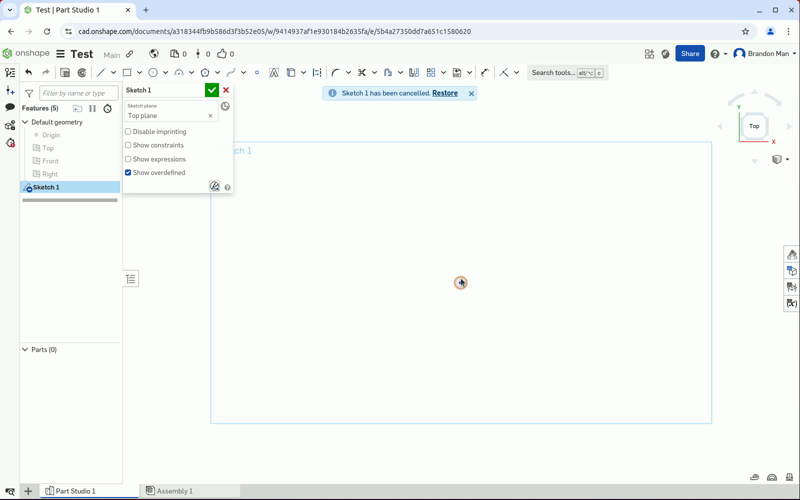
scroll(6)
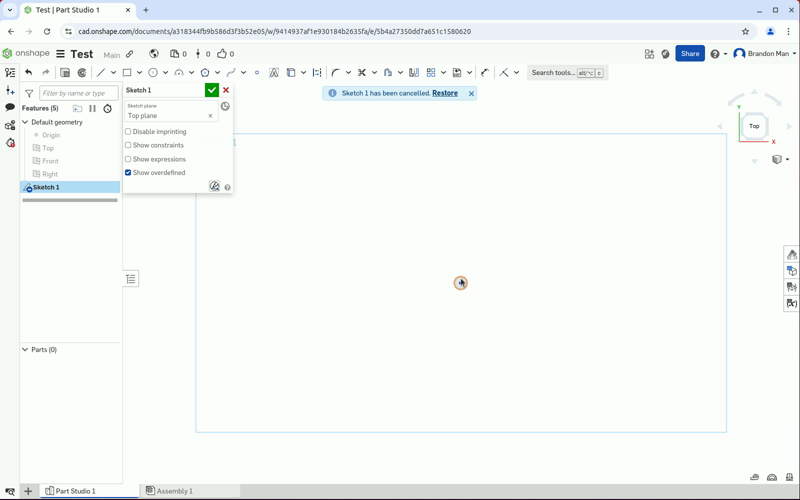
scroll(6)
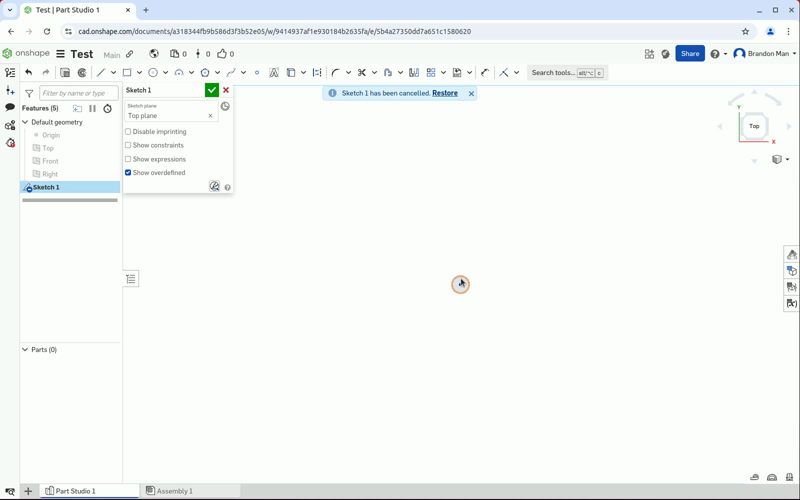
scroll(6)
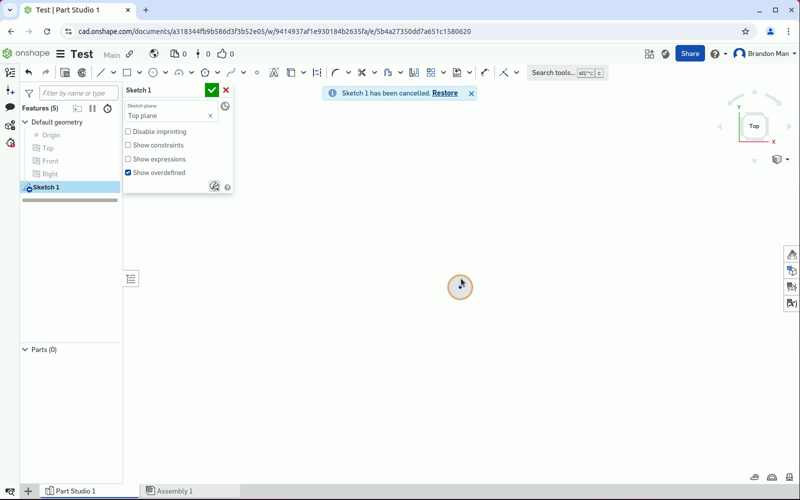
scroll(6)
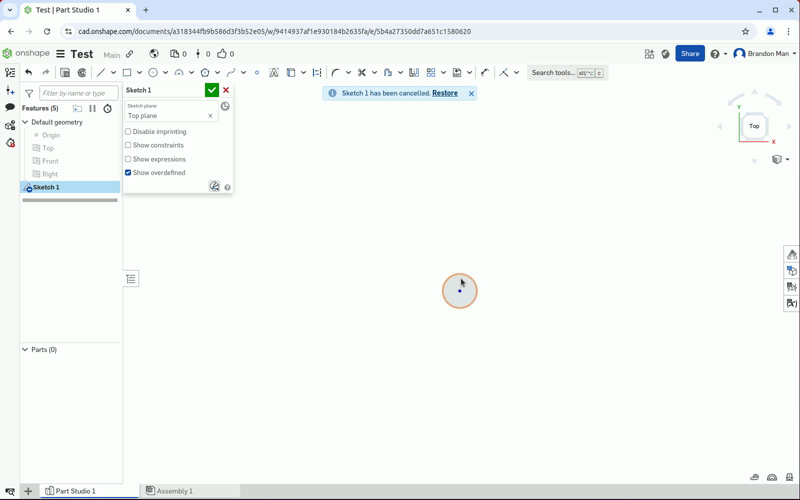
scroll(6)
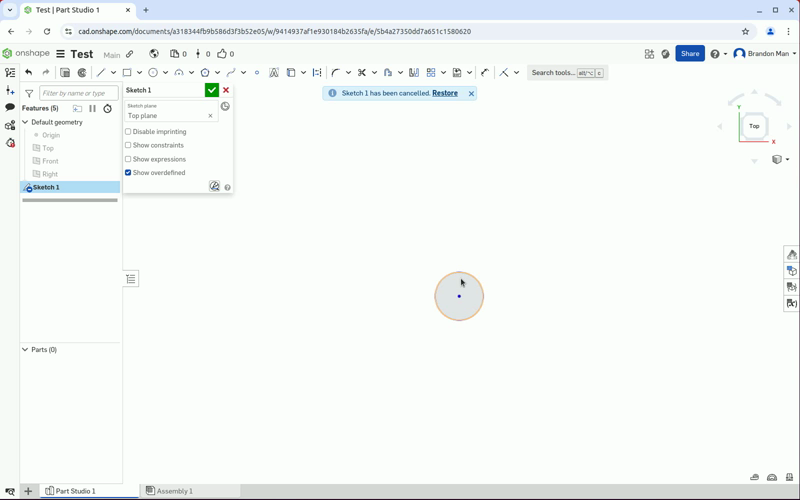
scroll(6)
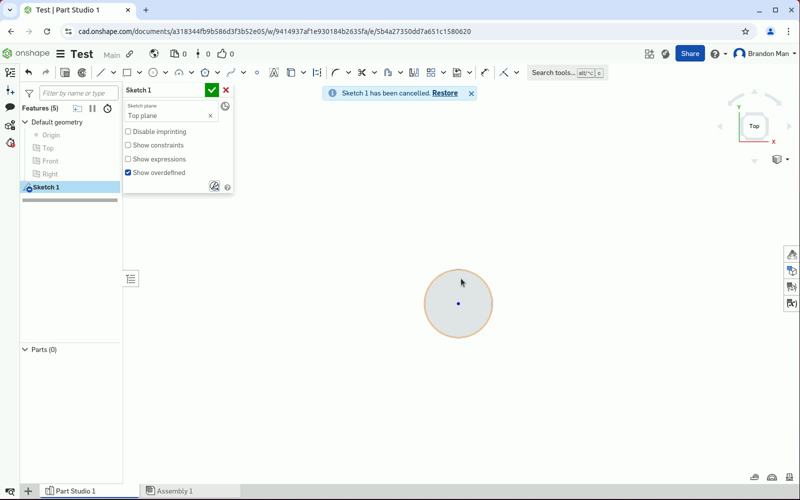
scroll(6)
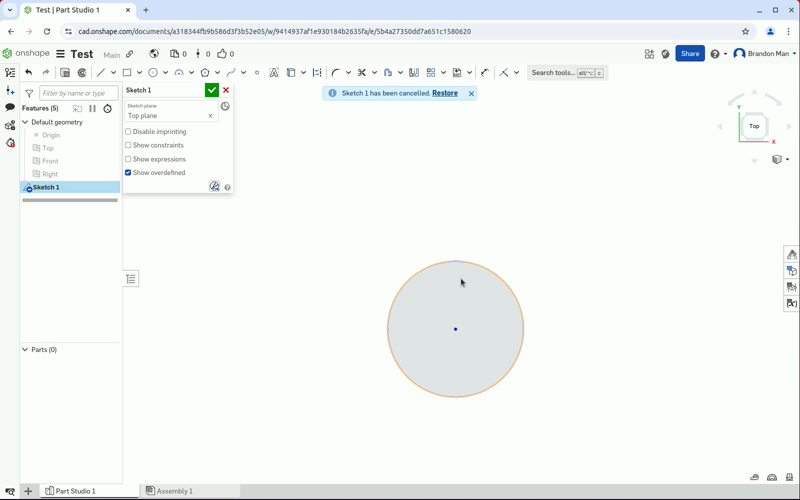
click(461, 278)
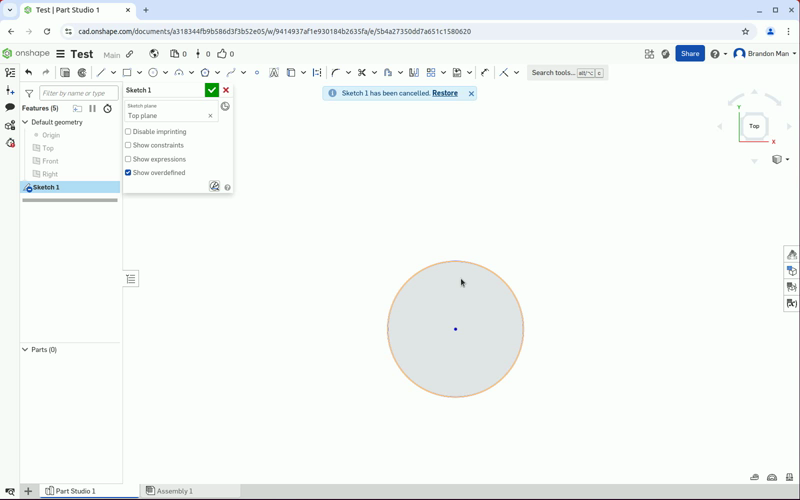
scroll(-6)
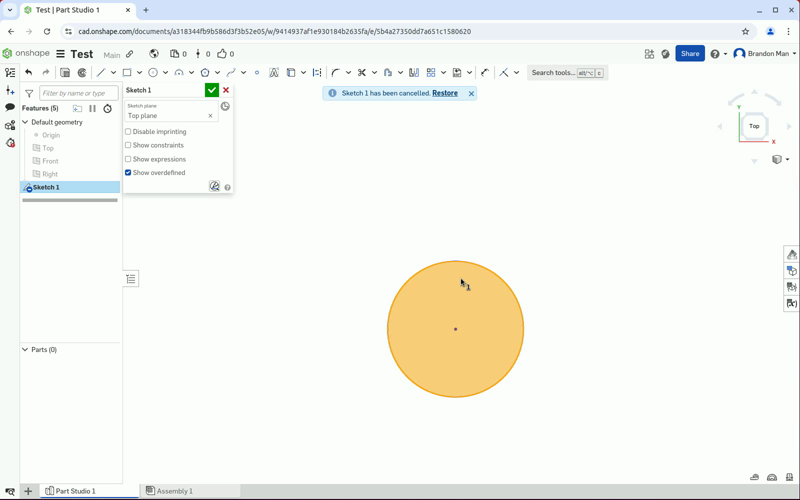
scroll(-6)
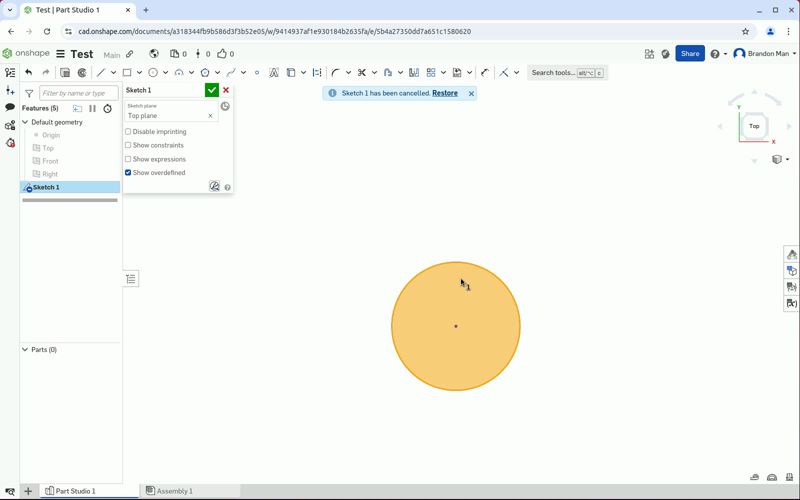
scroll(-6)
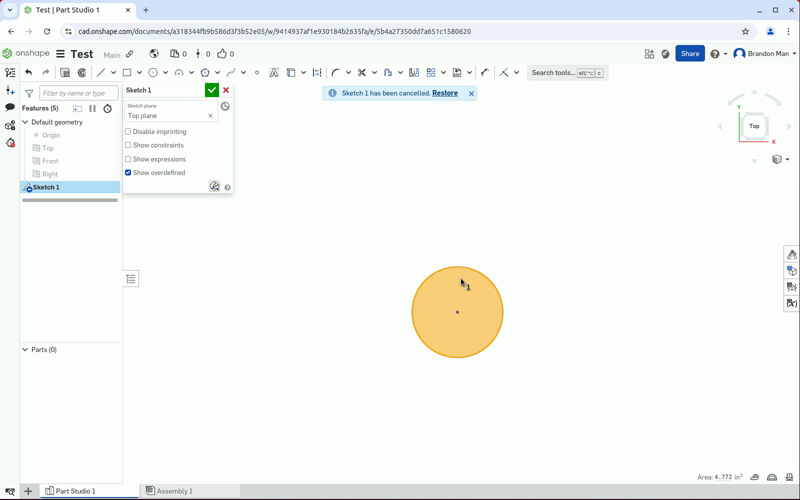
scroll(-6)
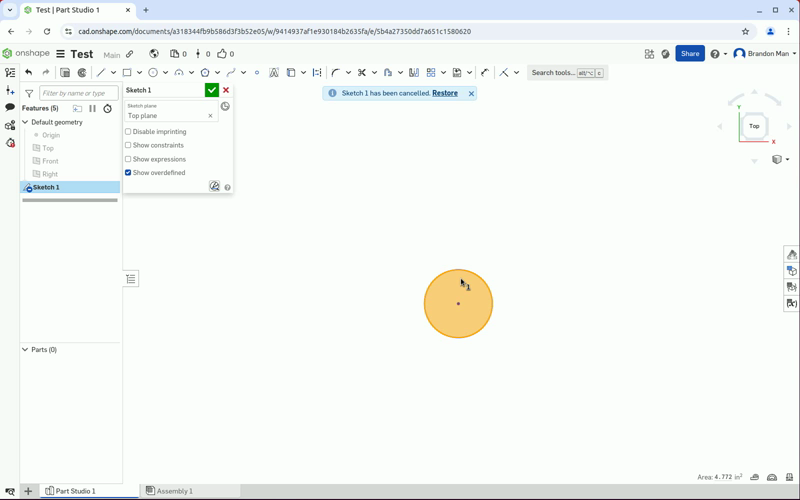
scroll(-6)
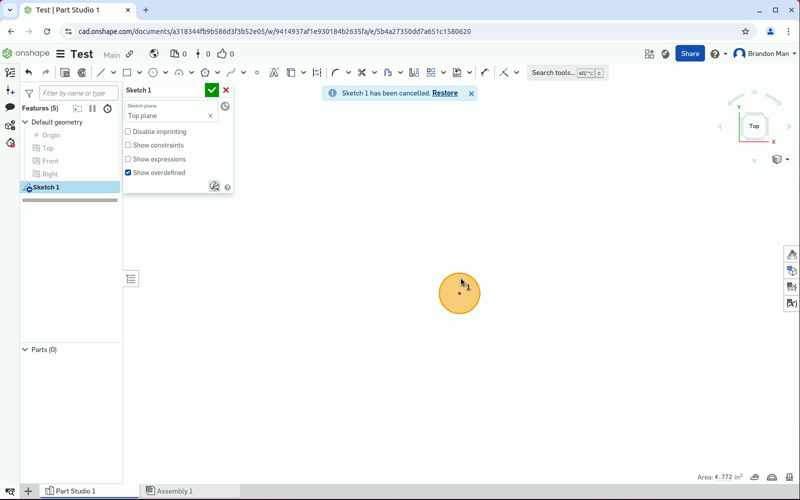
scroll(-6)
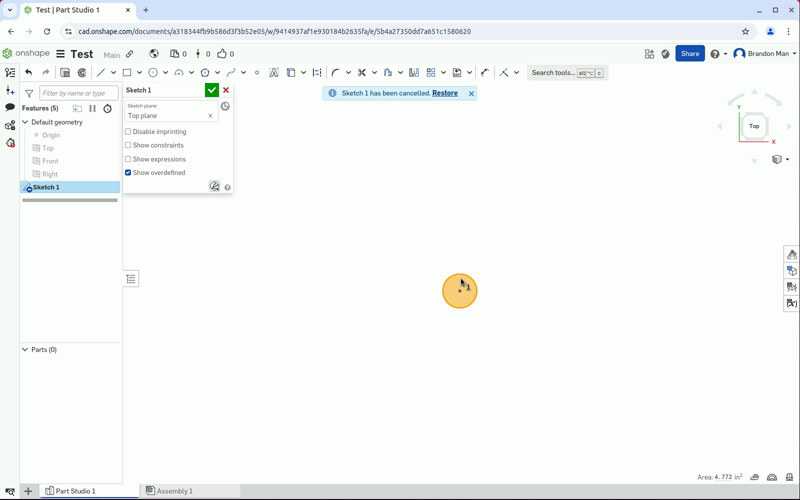
scroll(-6)
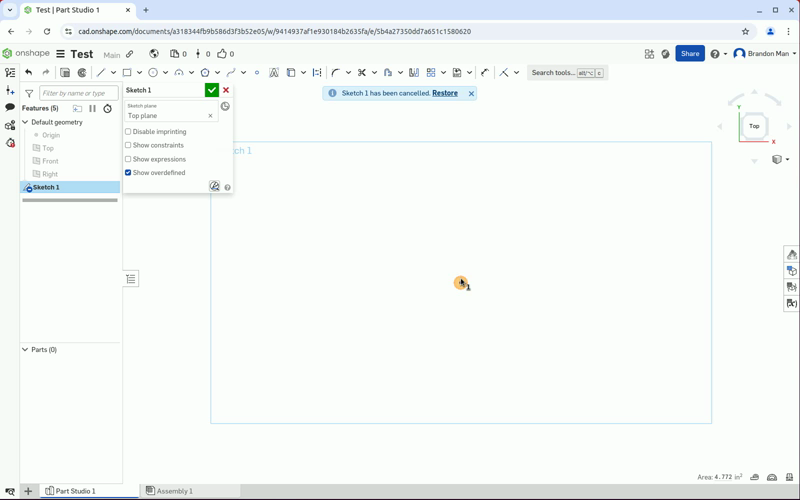
mouse_move(73, 352)
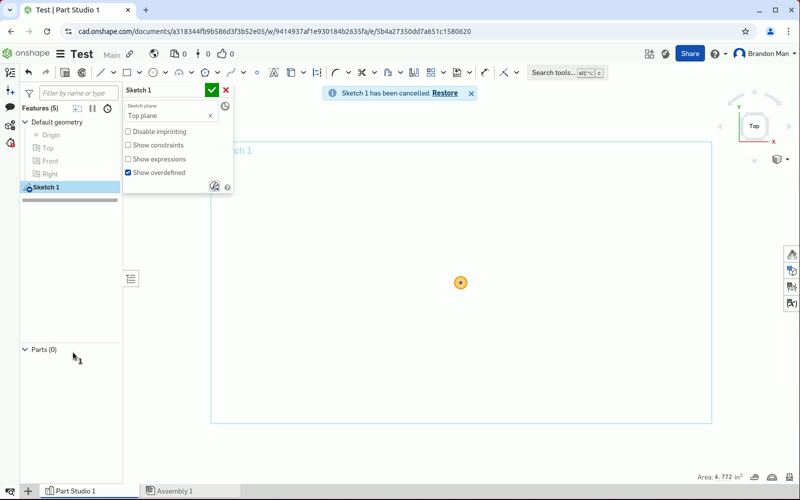
key(shift+y)
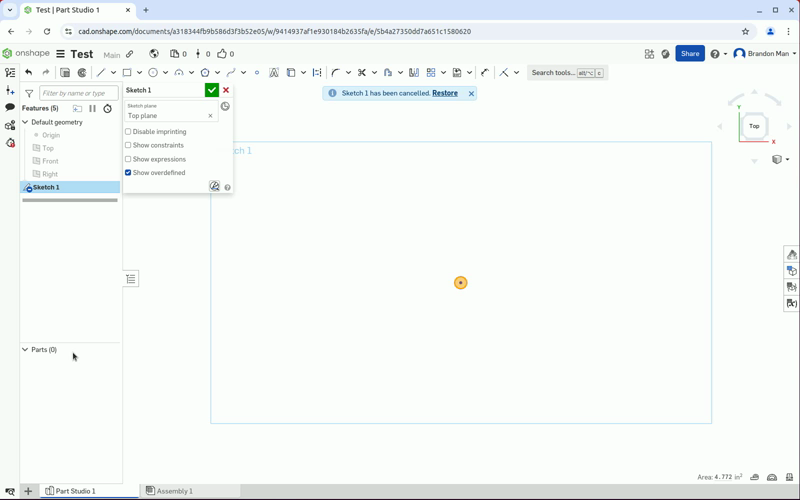
key(shift+e)
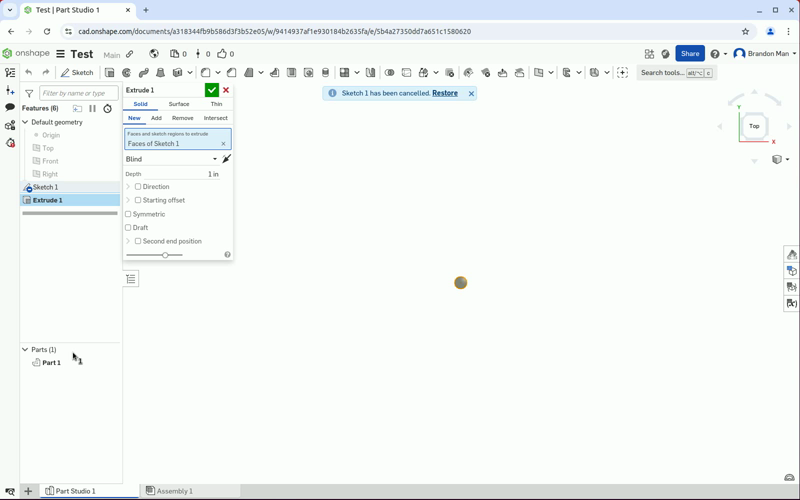
mouse_move(143, 106)
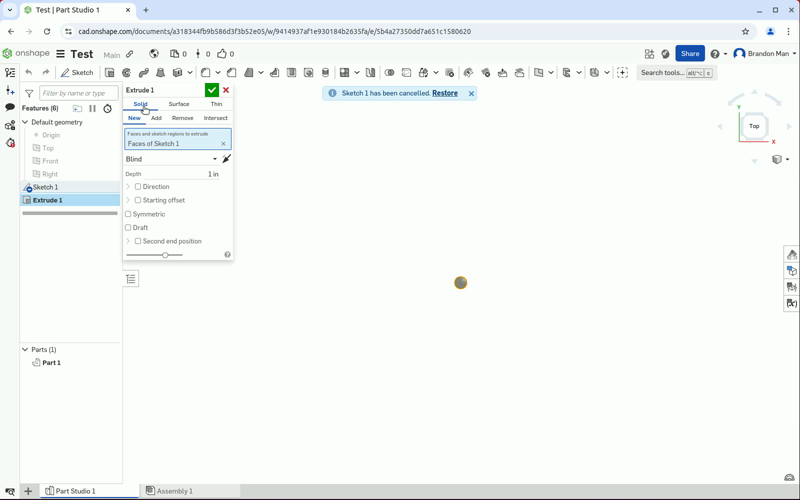
click(143, 106)
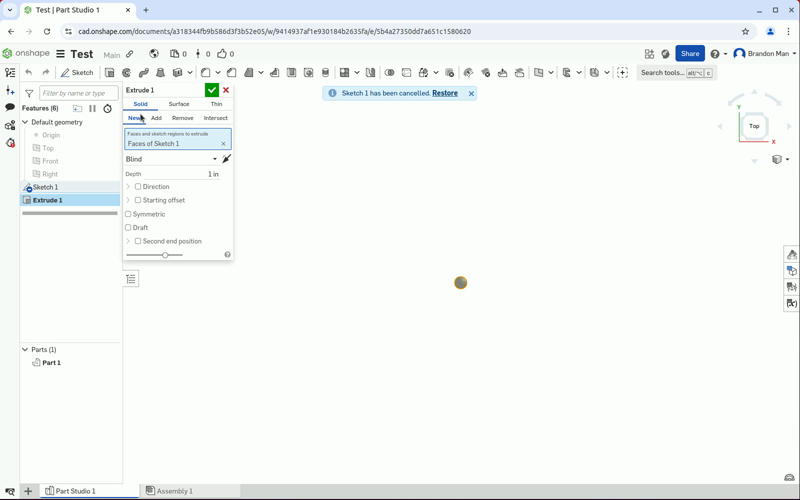
mouse_move(137, 120)
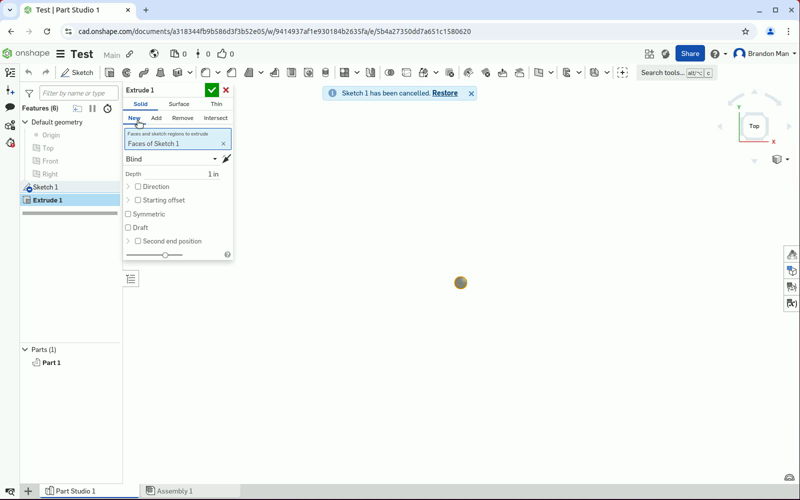
click(137, 120)
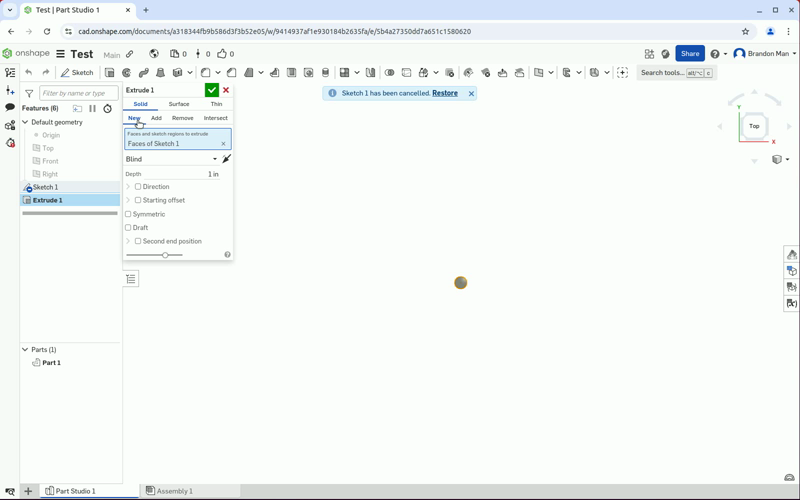
key(tab, 4)
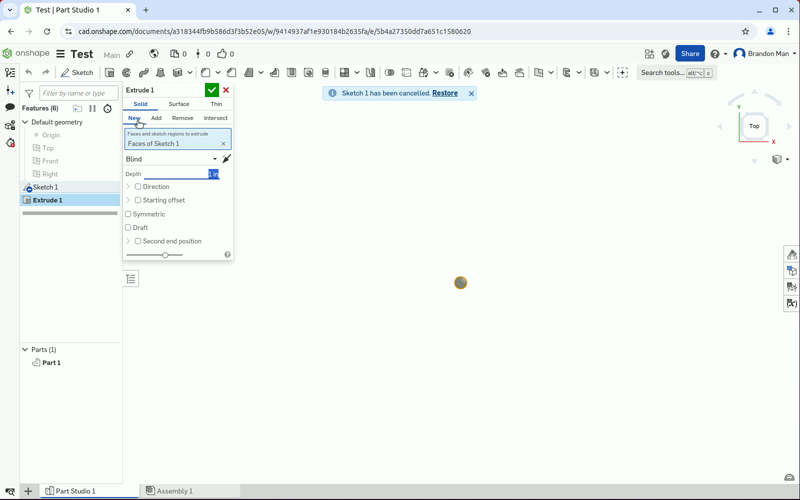
text(21.664)
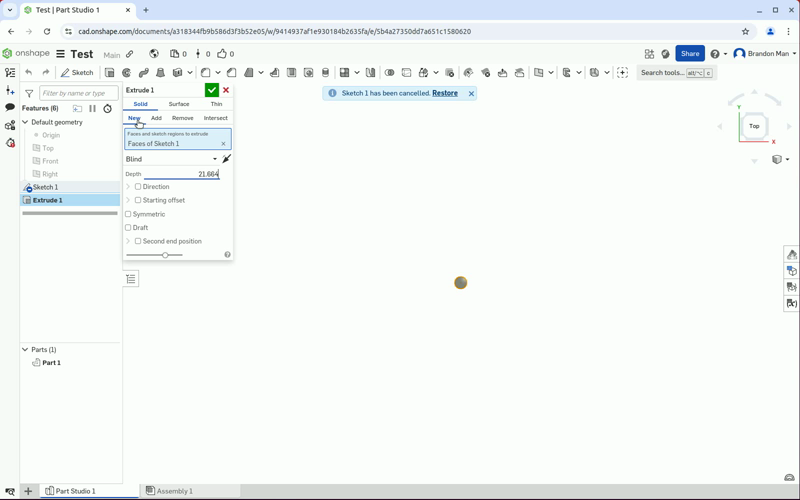
key(enter)
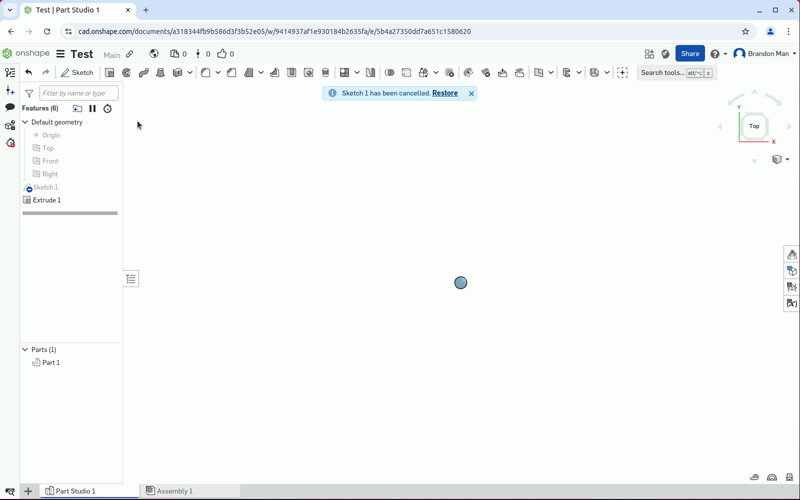
key(shift+h)
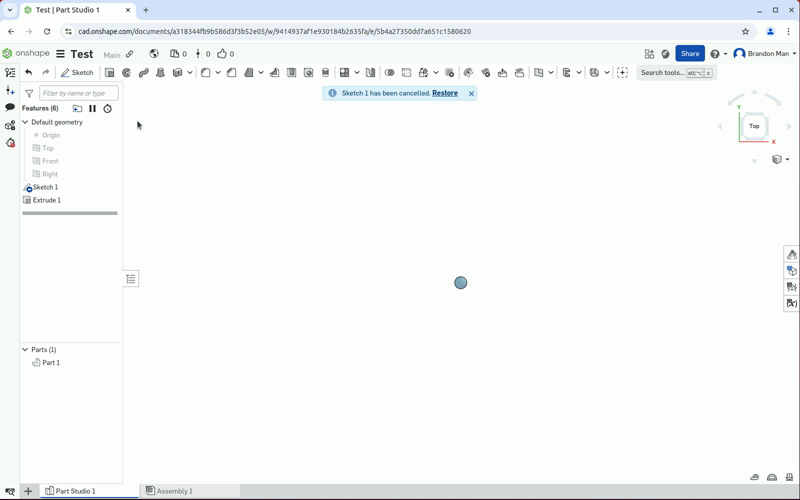
key(shift+h)
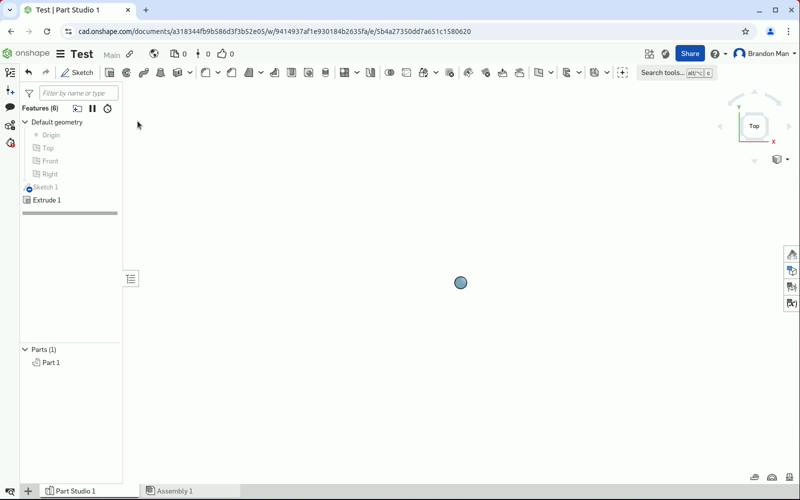
mouse_move(73, 189)
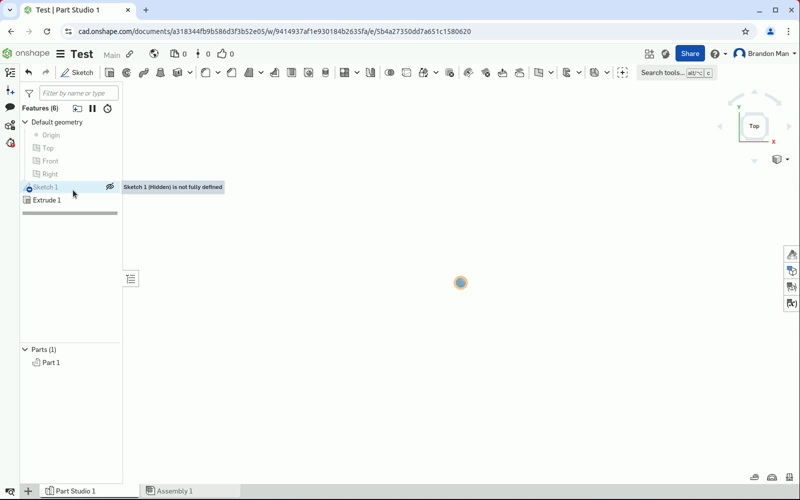
click(73, 189)
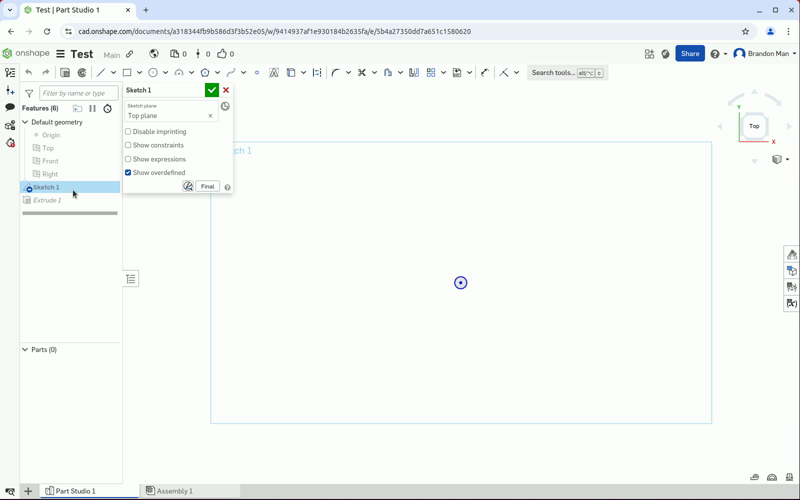
mouse_move(229, 92)
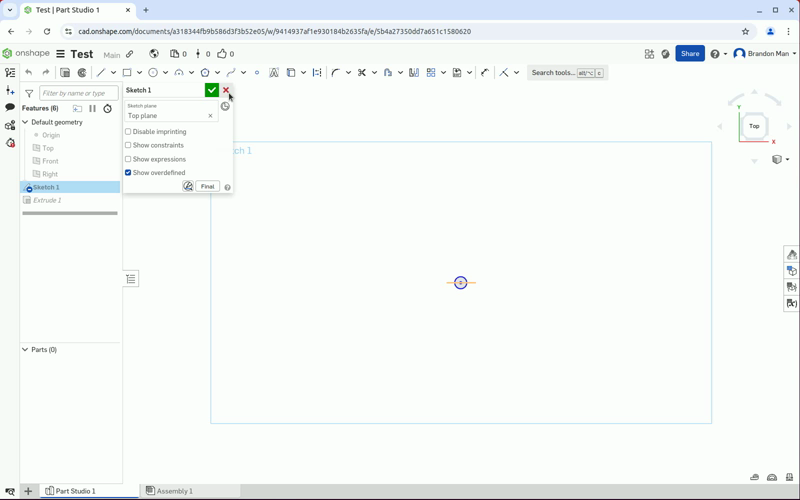
click(229, 92)
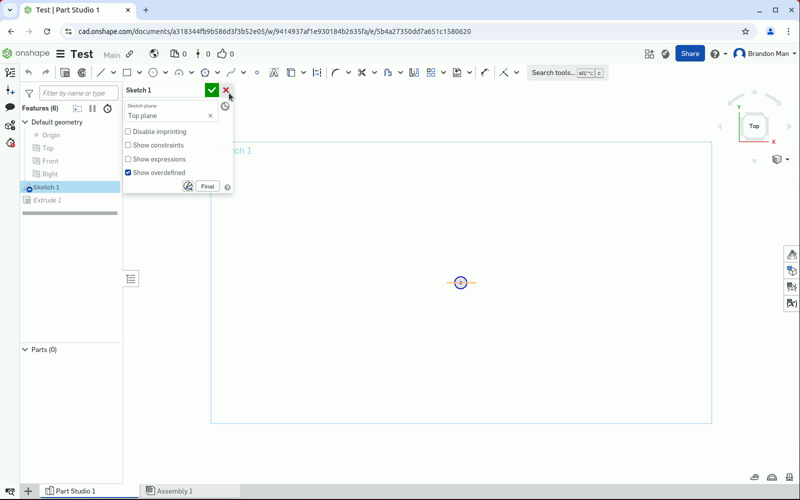
key(shift+s)
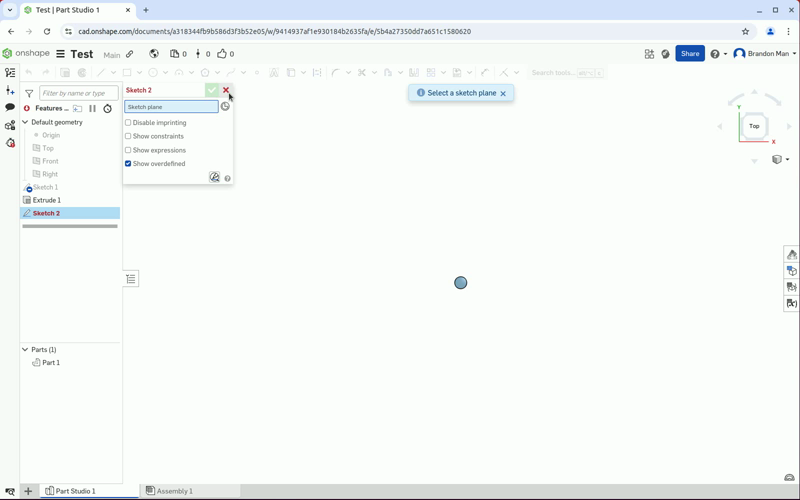
mouse_move(73, 150)
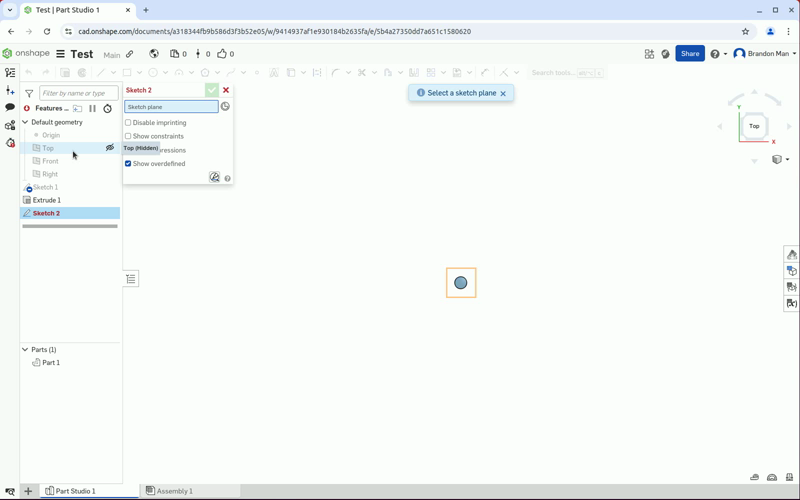
click(73, 150)
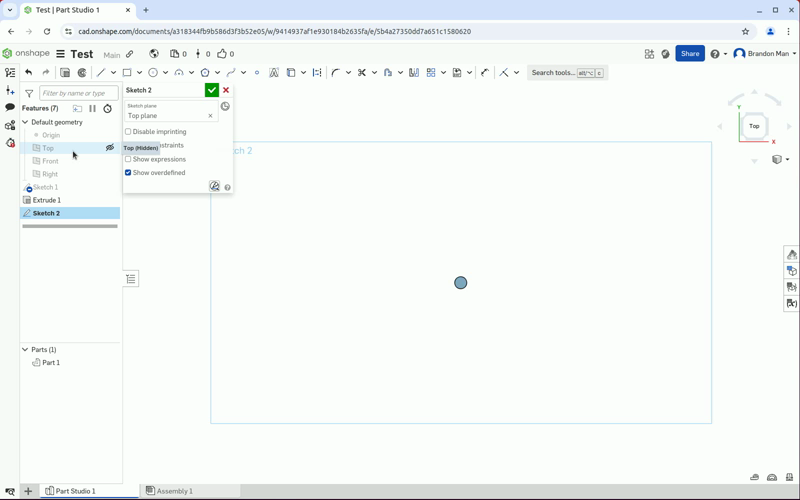
mouse_move(73, 352)
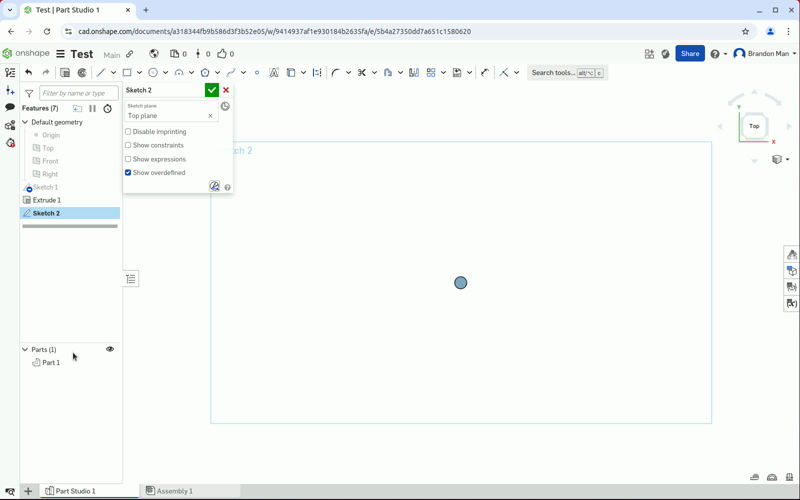
key(y)
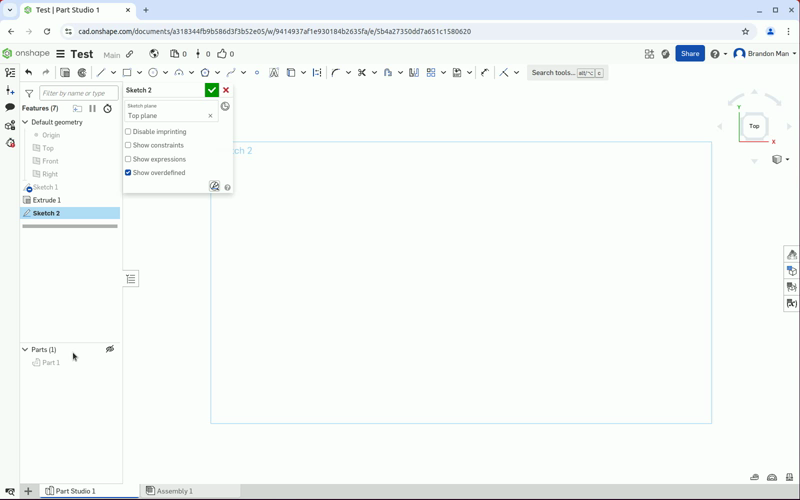
key(c)
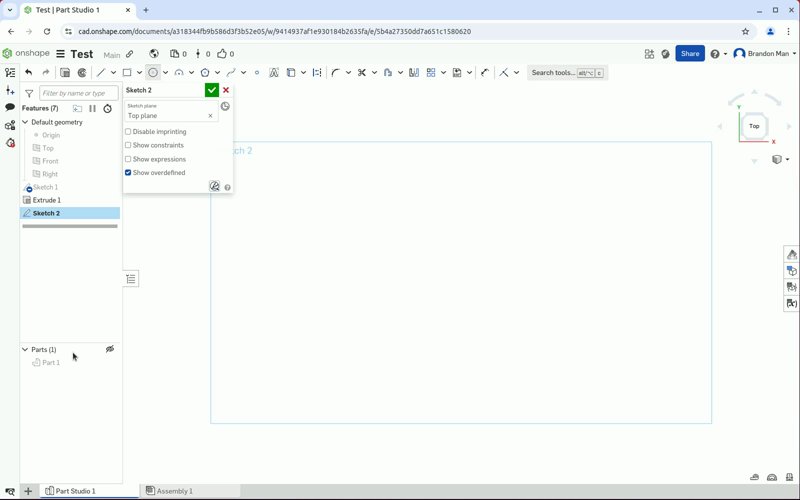
key_down(shift)
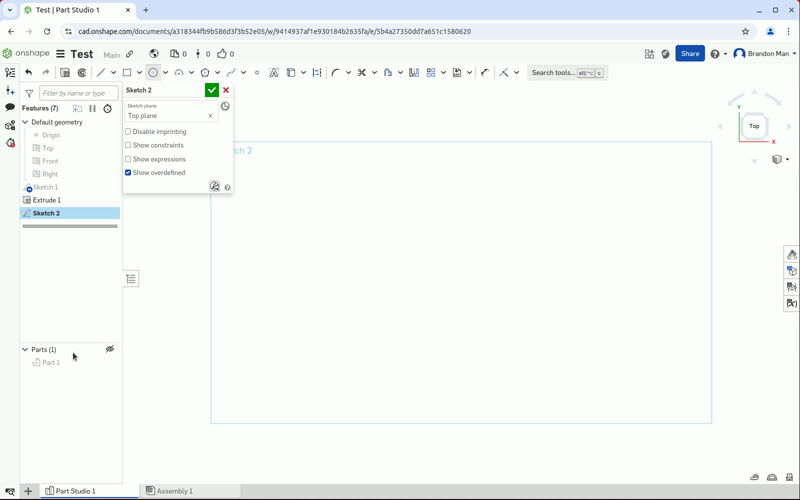
mouse_move(461, 282)
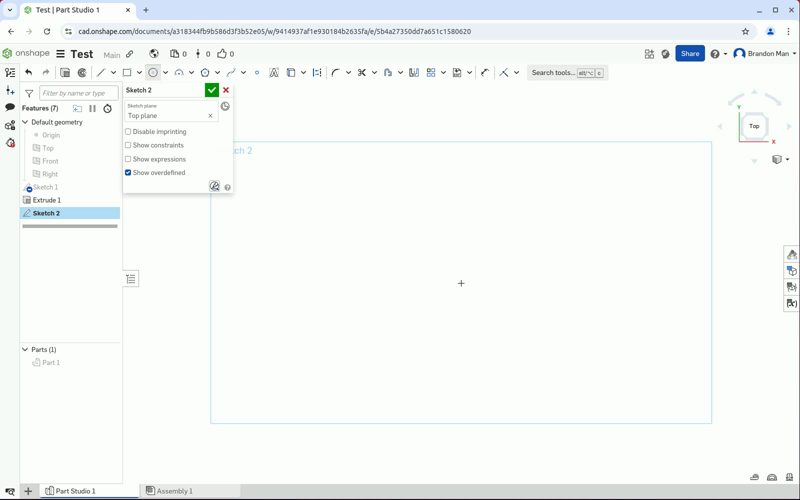
click(461, 282)
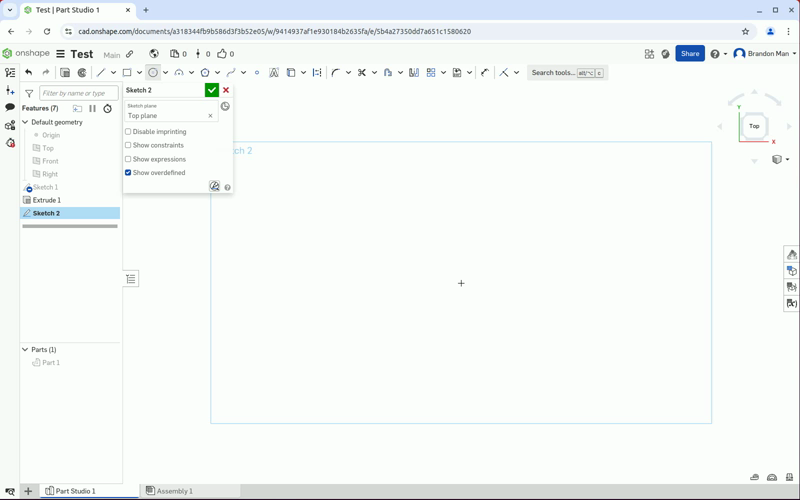
key_up(shift)
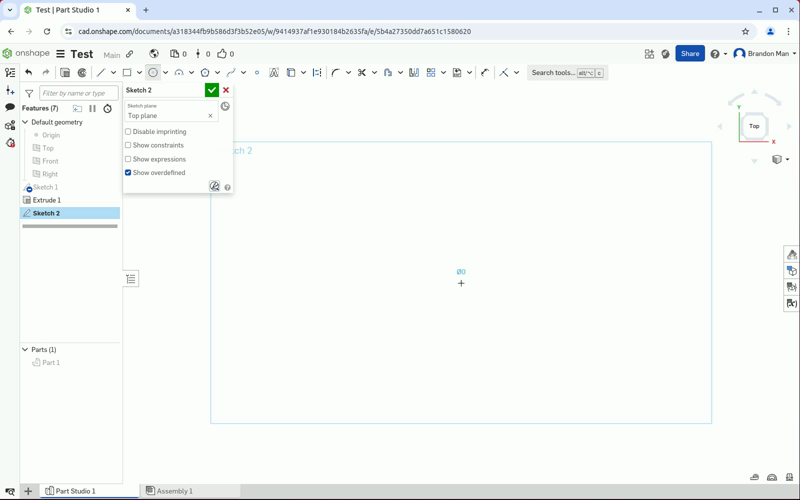
mouse_move(468, 282)
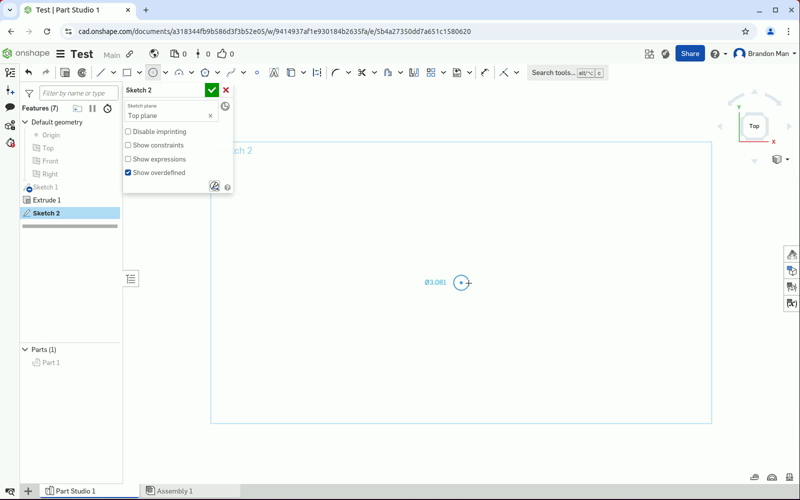
click(468, 282)
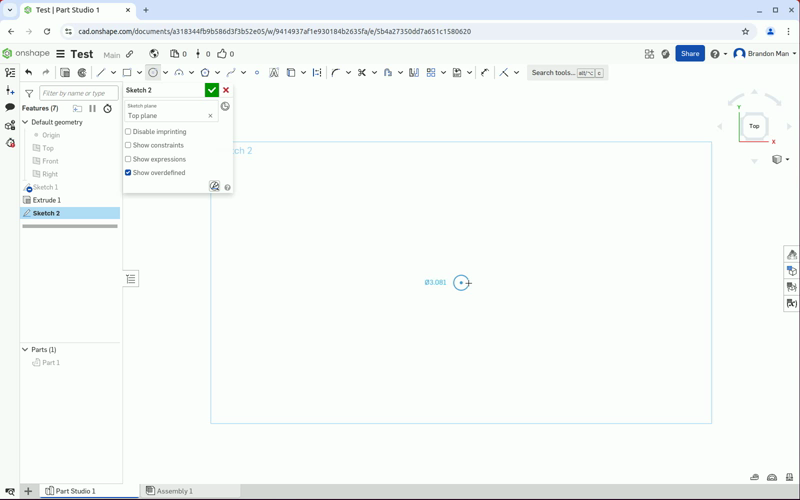
key(esc)
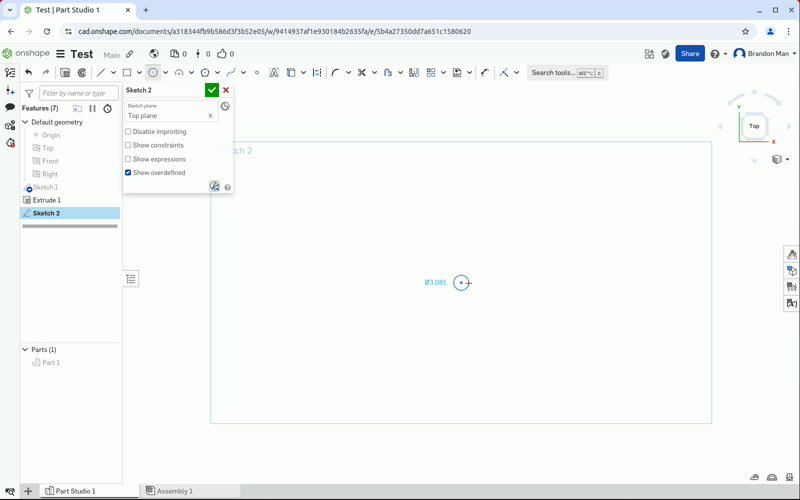
key(c)
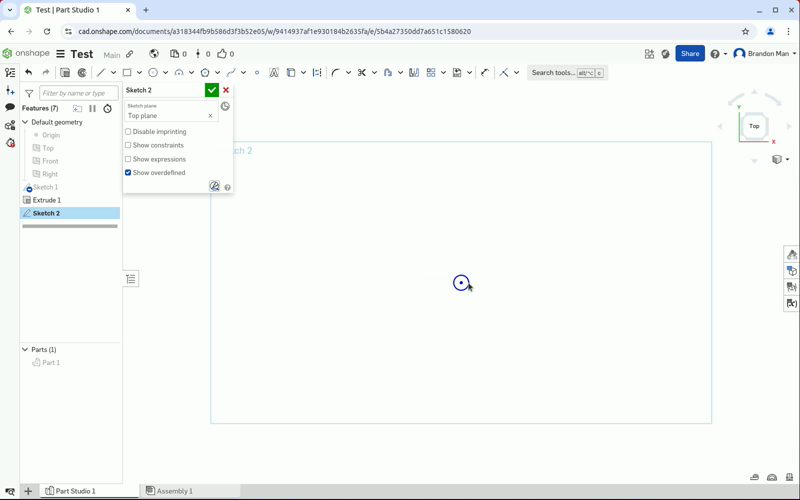
key_down(shift)
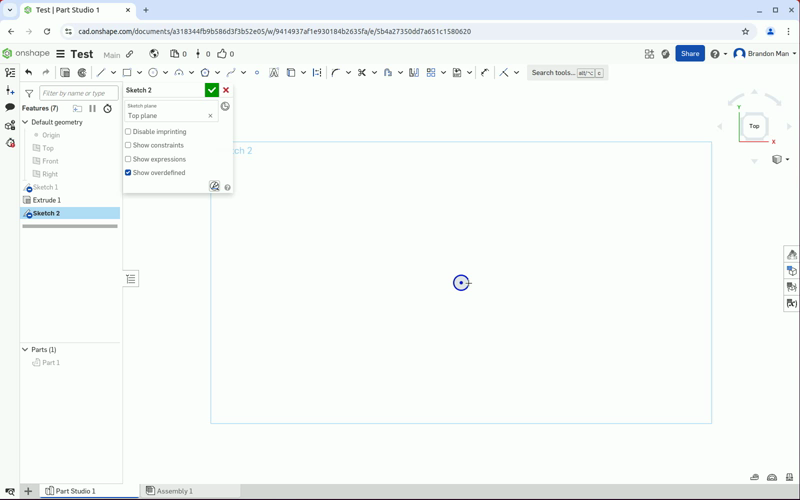
mouse_move(461, 282)
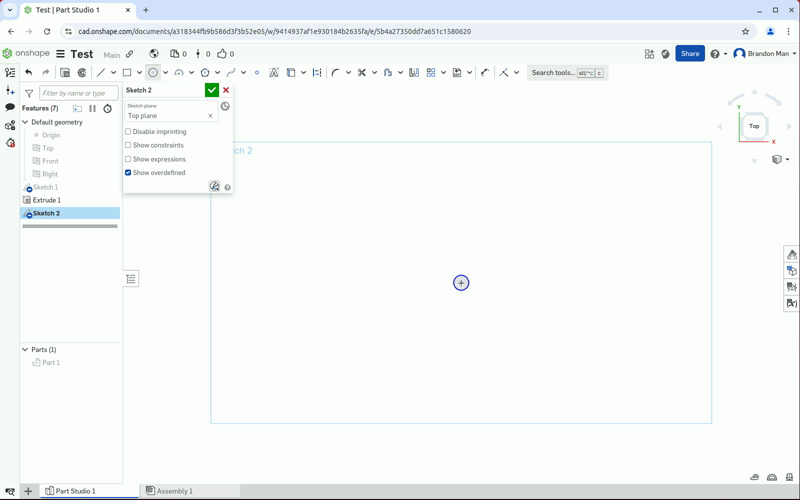
click(461, 282)
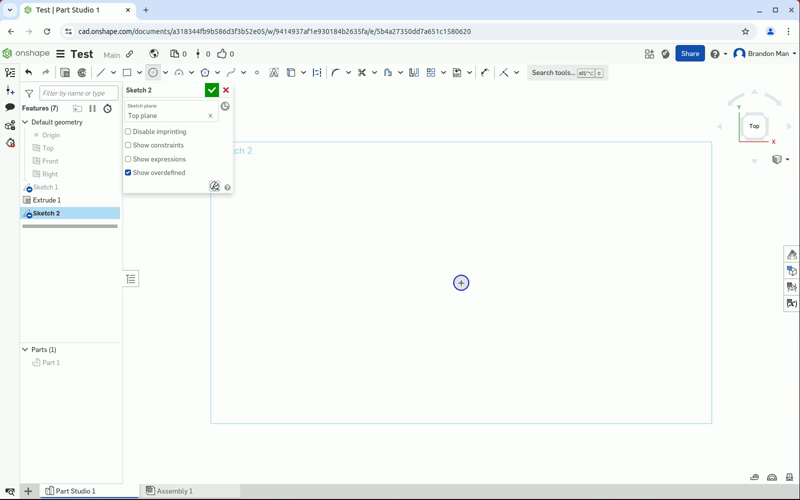
key_up(shift)
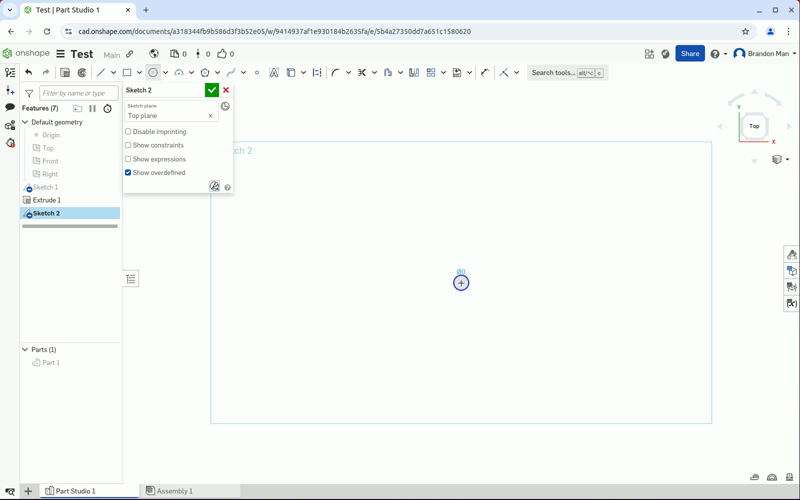
mouse_move(467, 282)
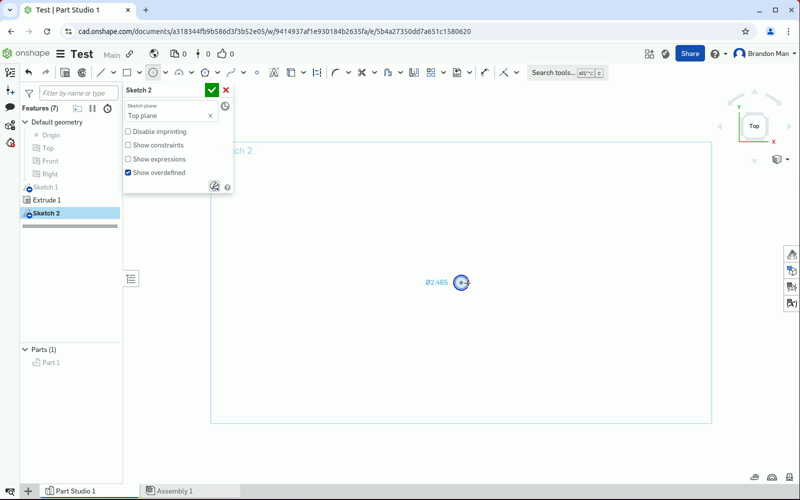
scroll(6)
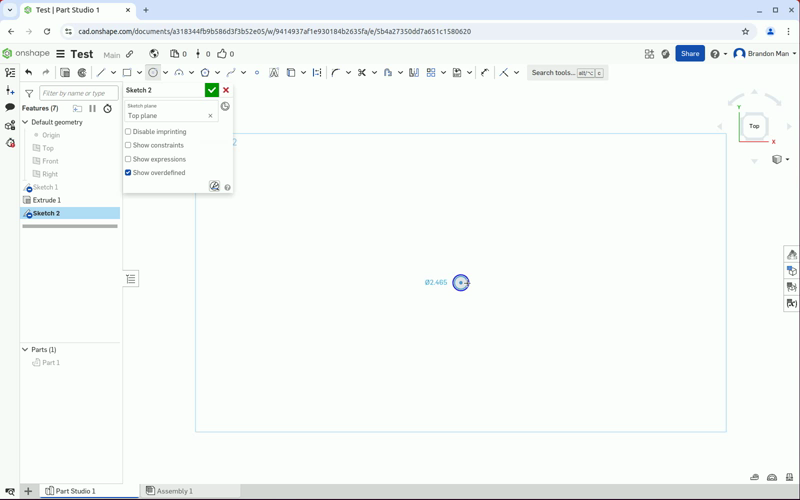
scroll(6)
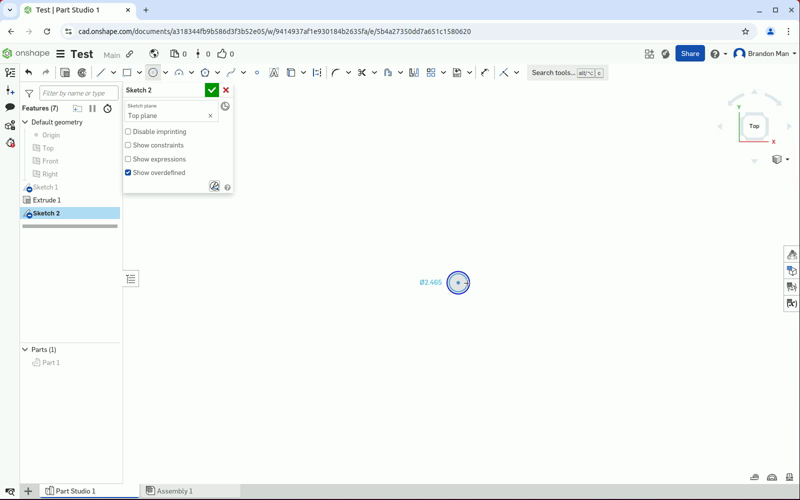
scroll(6)
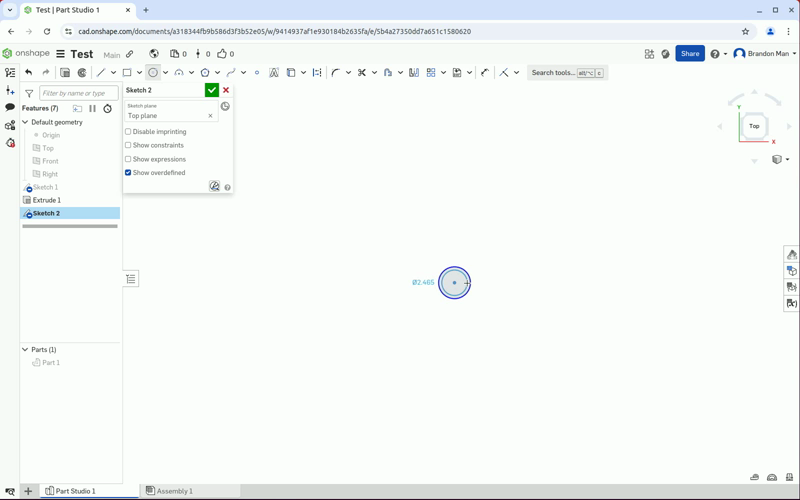
scroll(6)
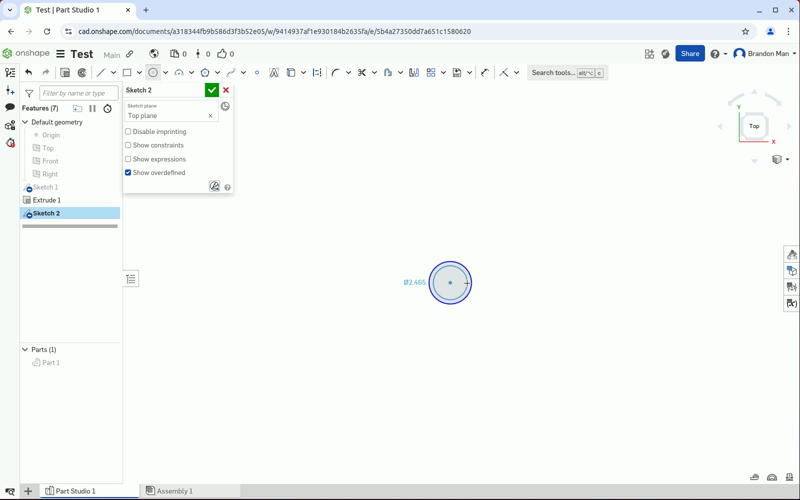
scroll(6)
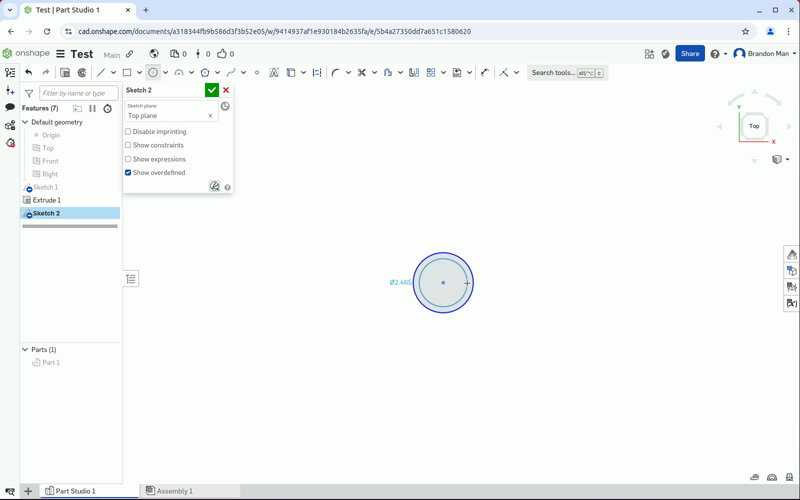
scroll(6)
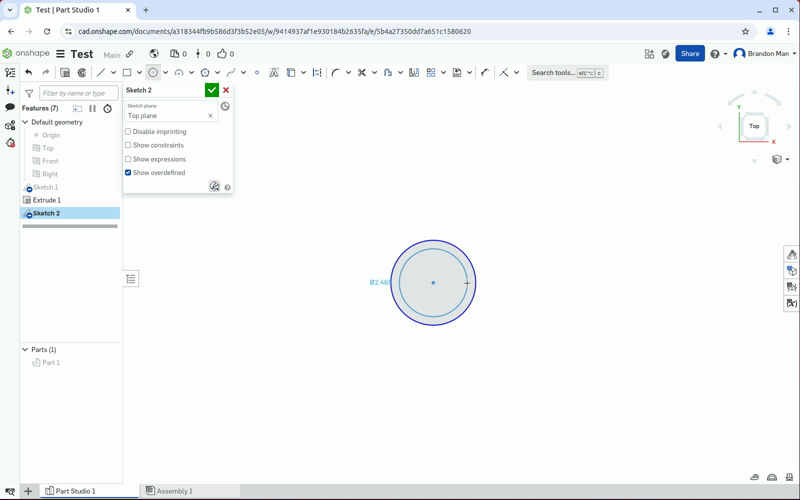
scroll(6)
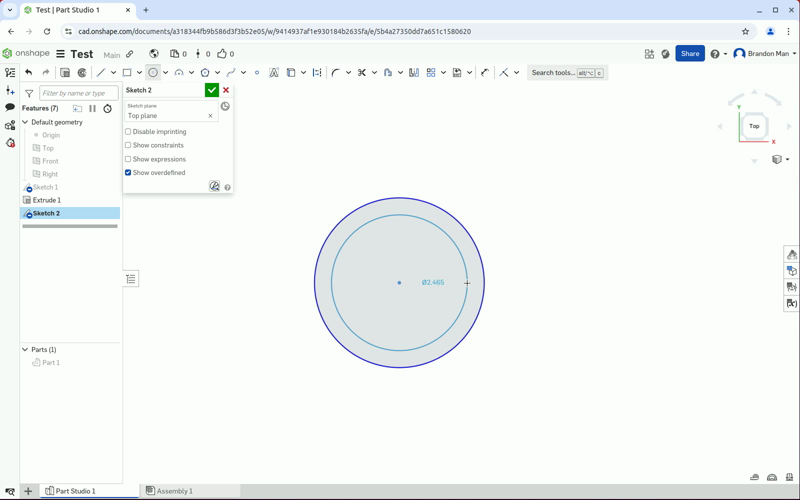
click(467, 282)
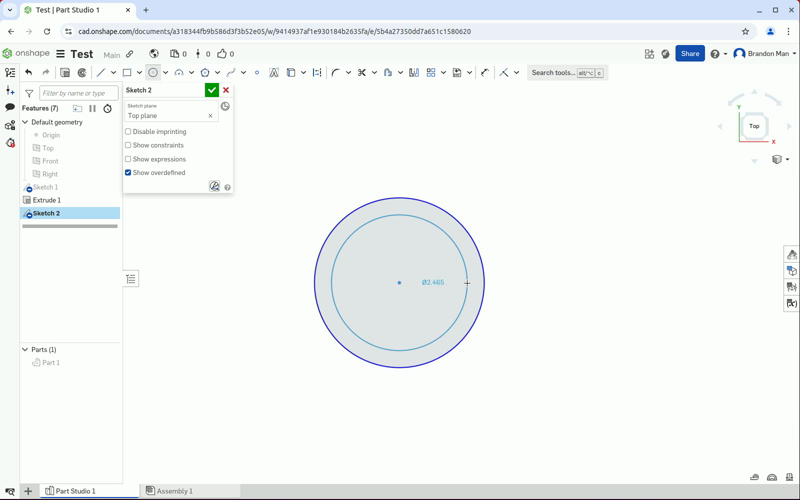
scroll(-6)
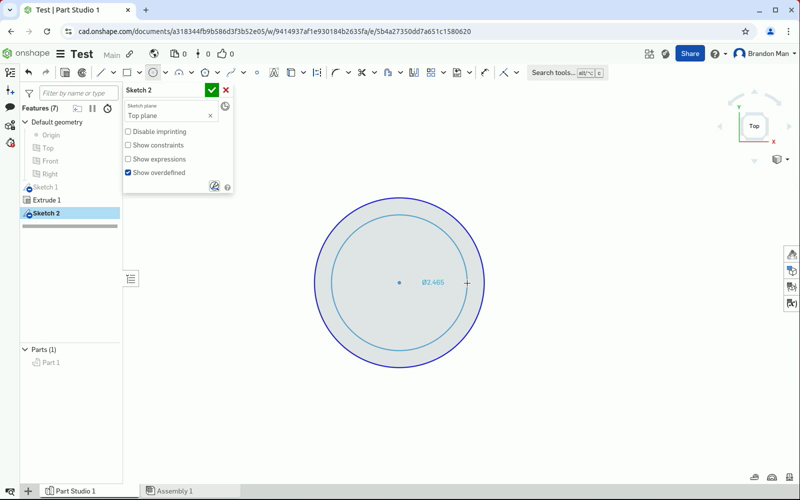
scroll(-6)
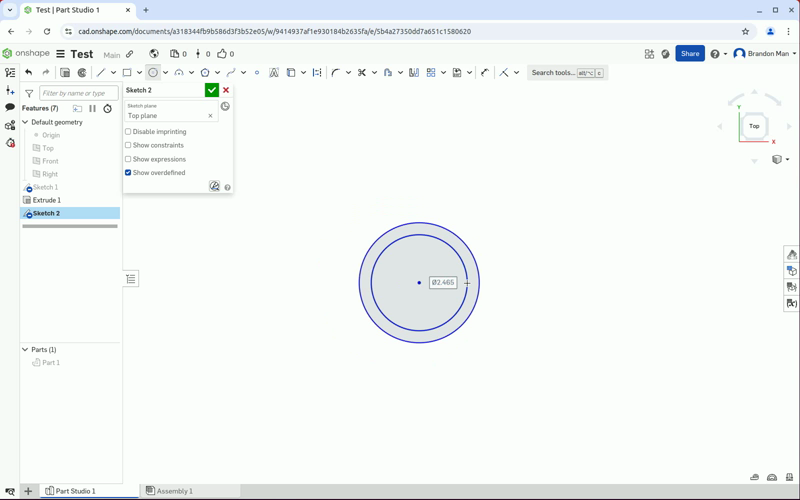
scroll(-6)
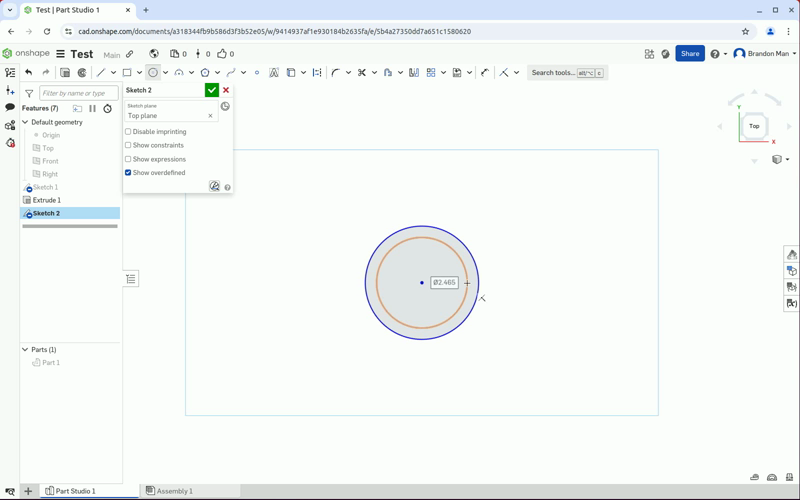
scroll(-6)
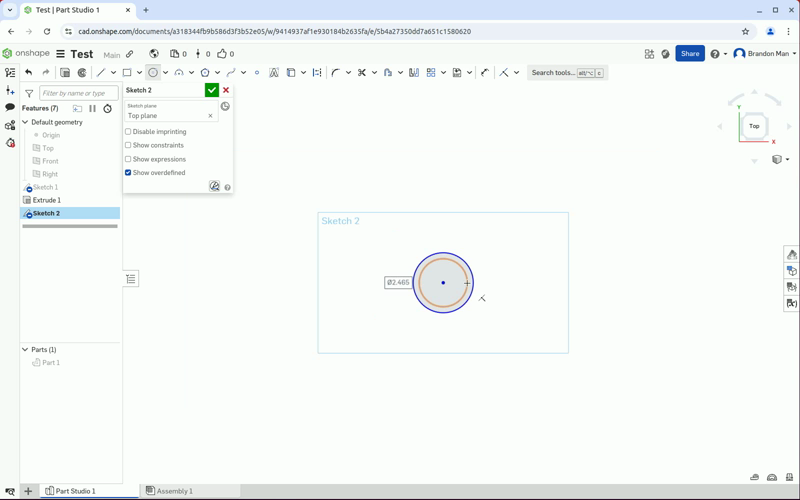
scroll(-6)
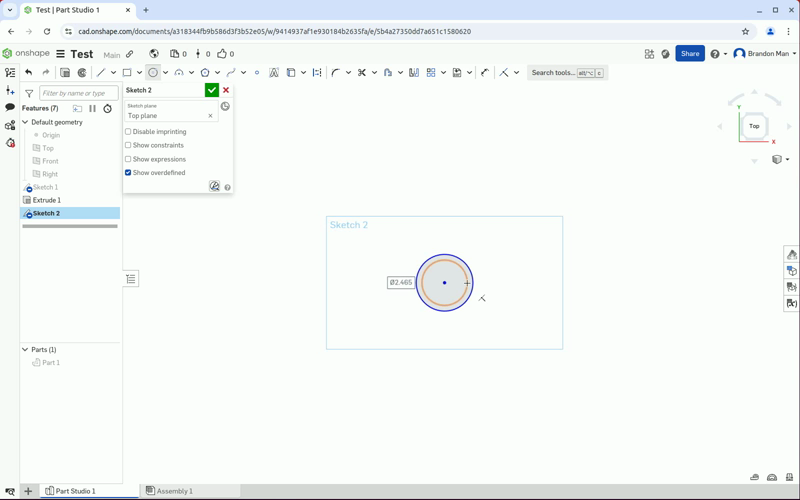
scroll(-6)
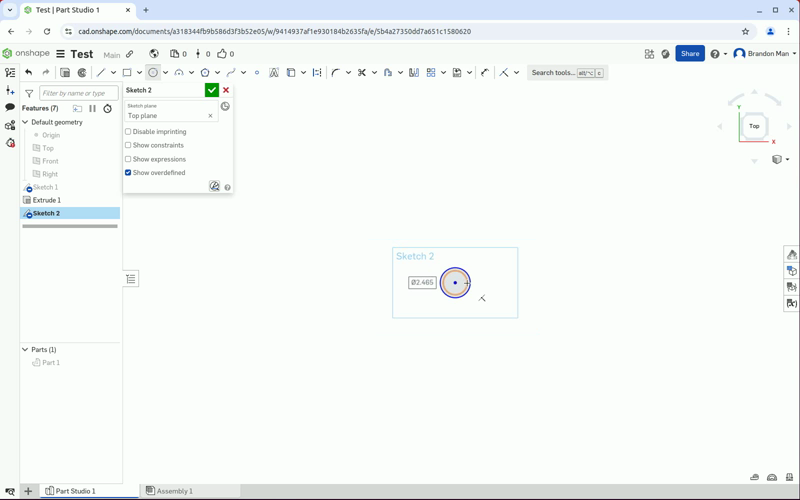
scroll(-6)
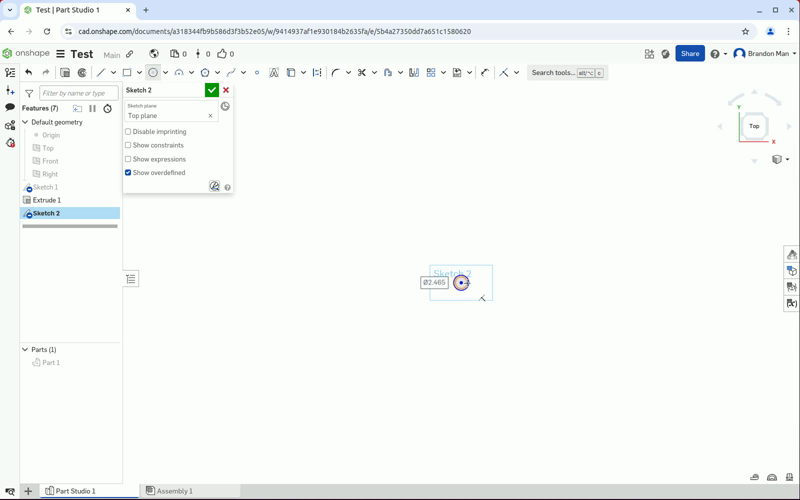
key(esc)
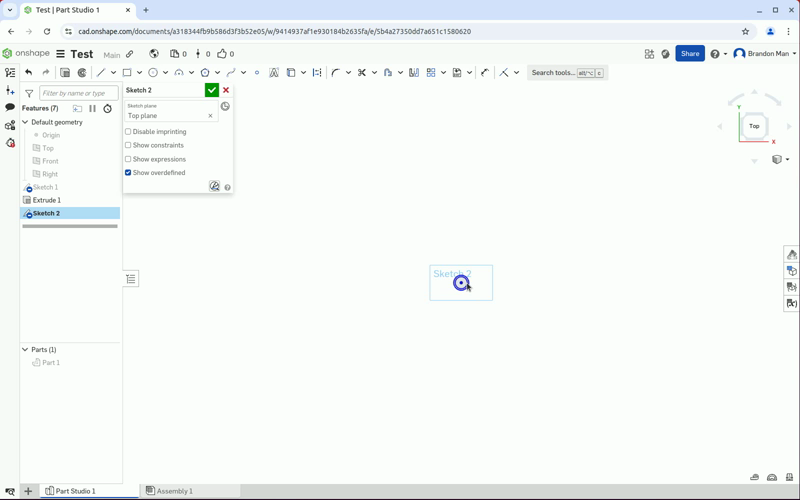
mouse_move(456, 285)
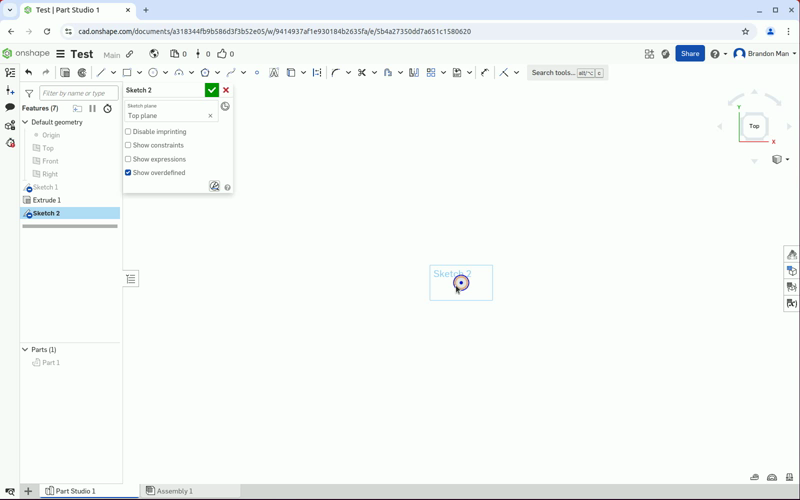
scroll(6)
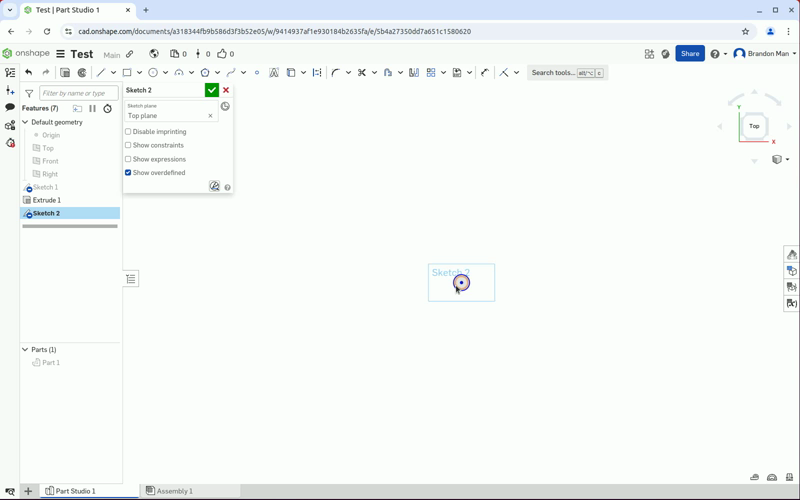
scroll(6)
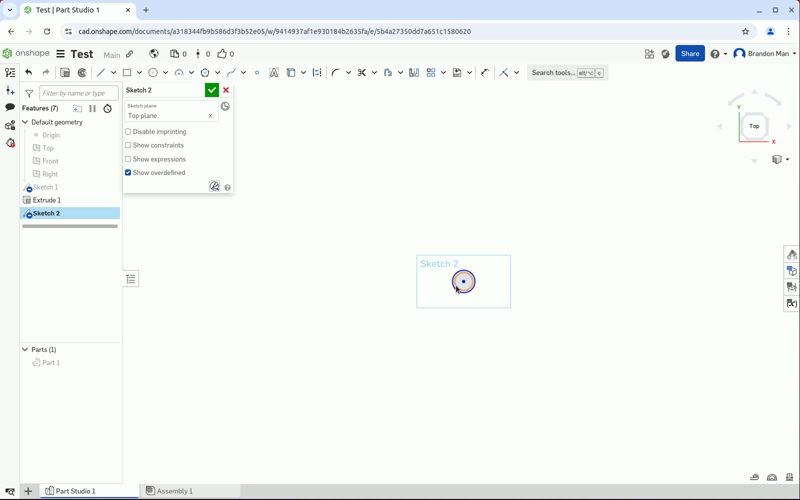
scroll(6)
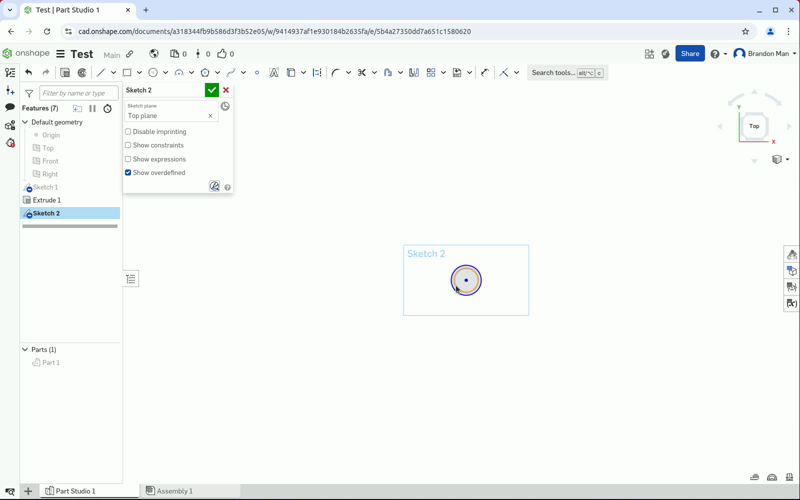
scroll(6)
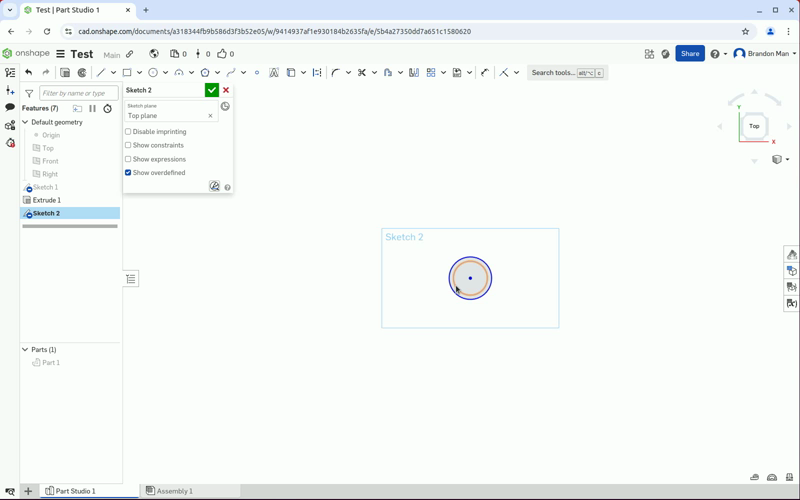
scroll(6)
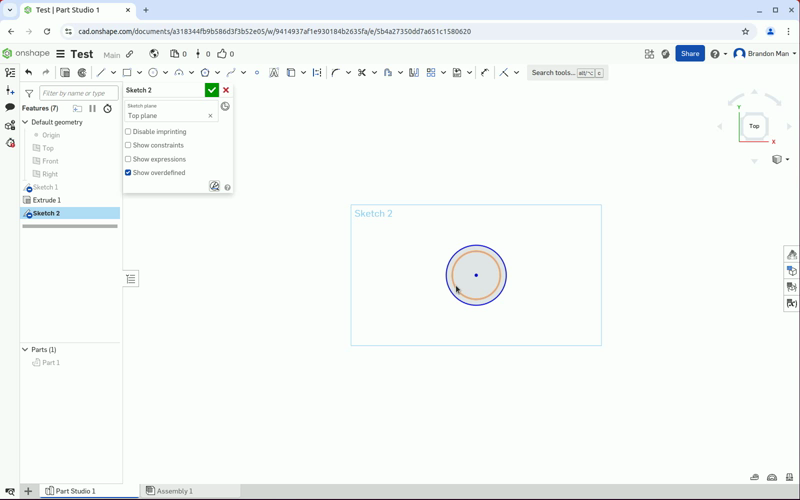
scroll(6)
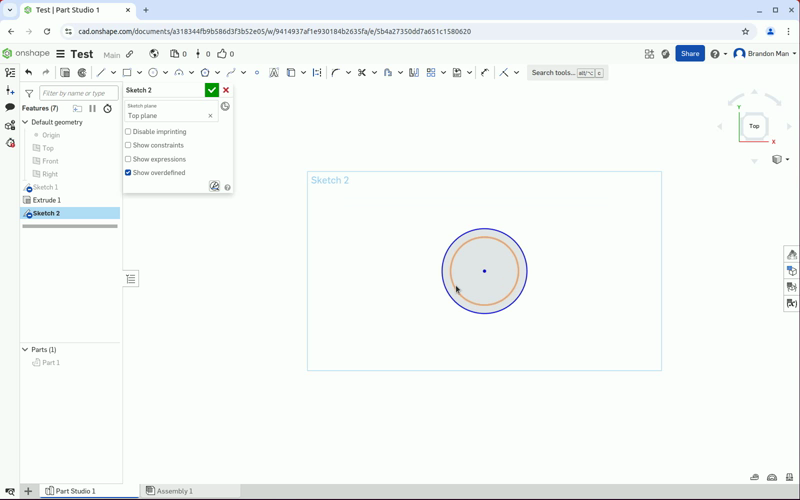
scroll(6)
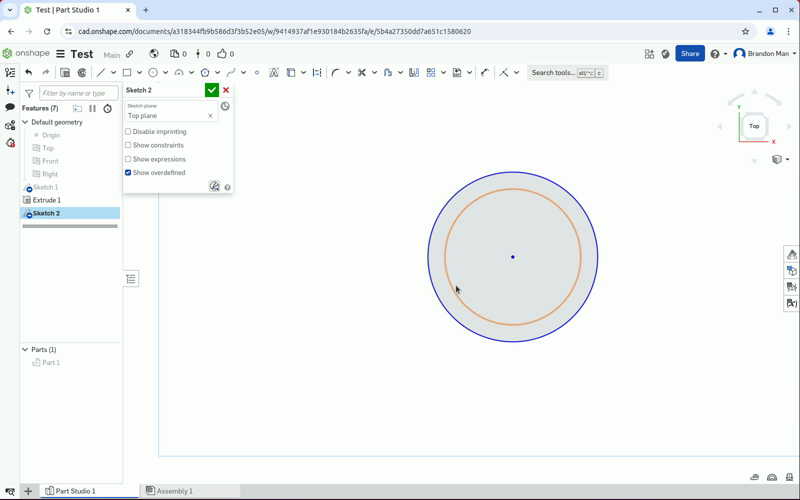
click(456, 285)
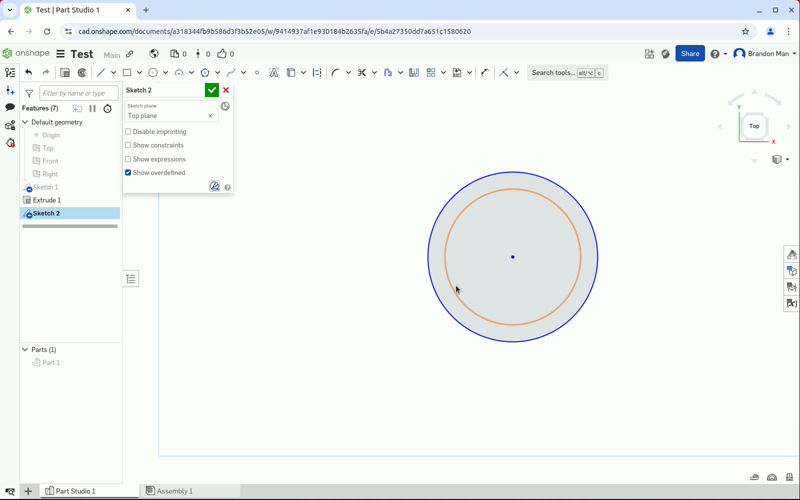
scroll(-6)
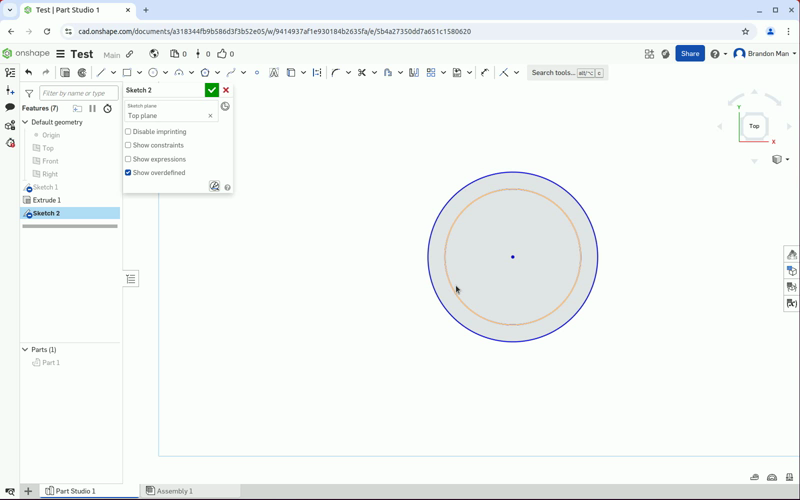
scroll(-6)
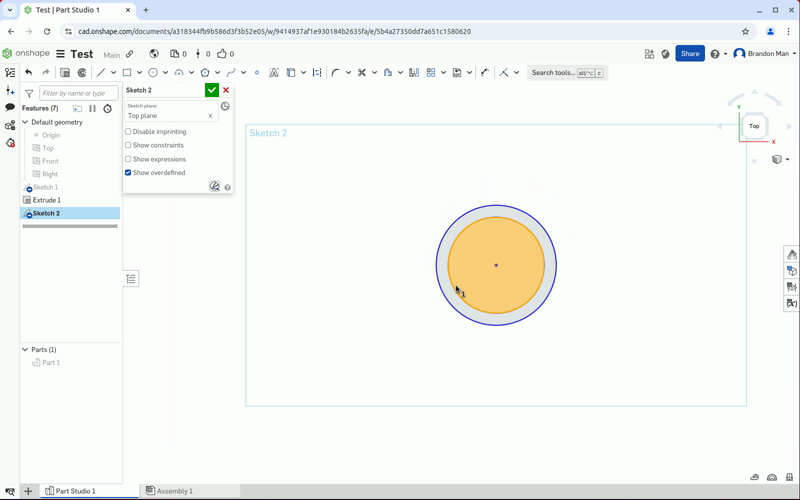
scroll(-6)
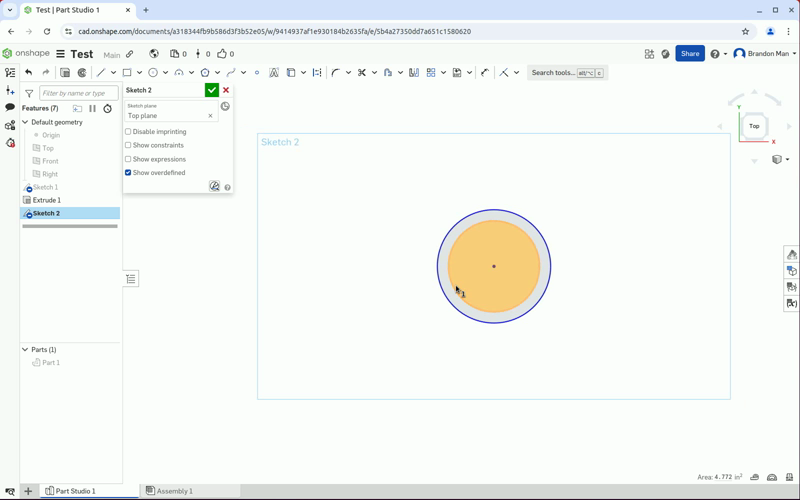
scroll(-6)
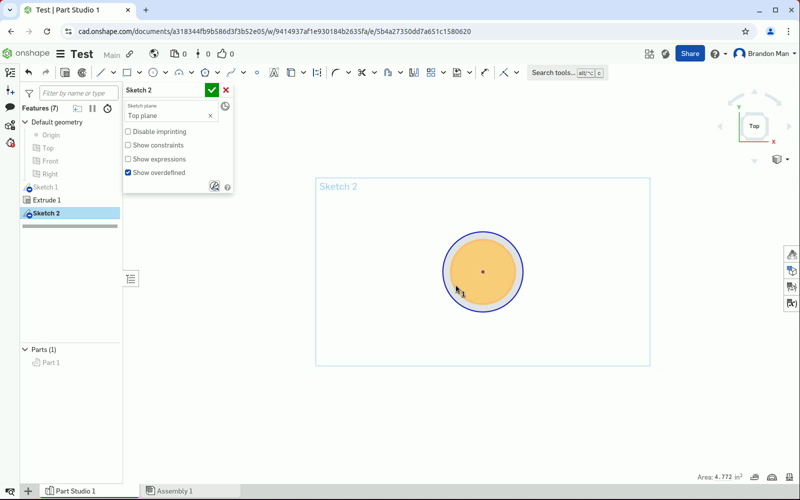
scroll(-6)
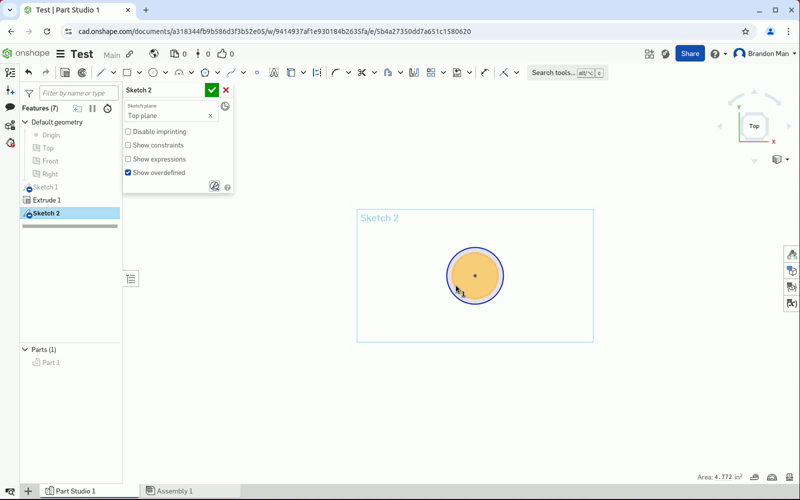
scroll(-6)
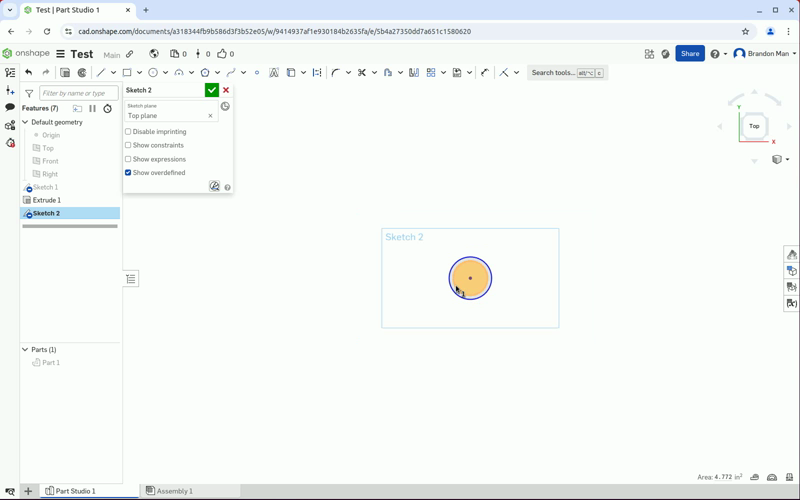
scroll(-6)
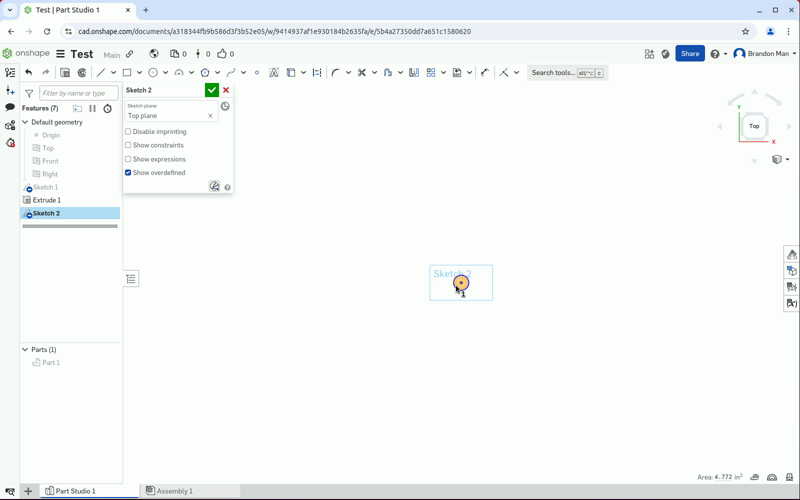
mouse_move(73, 352)
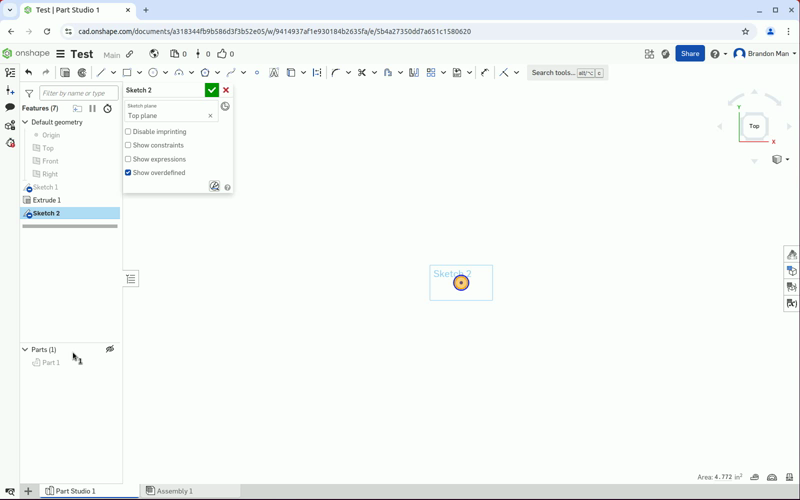
key(shift+y)
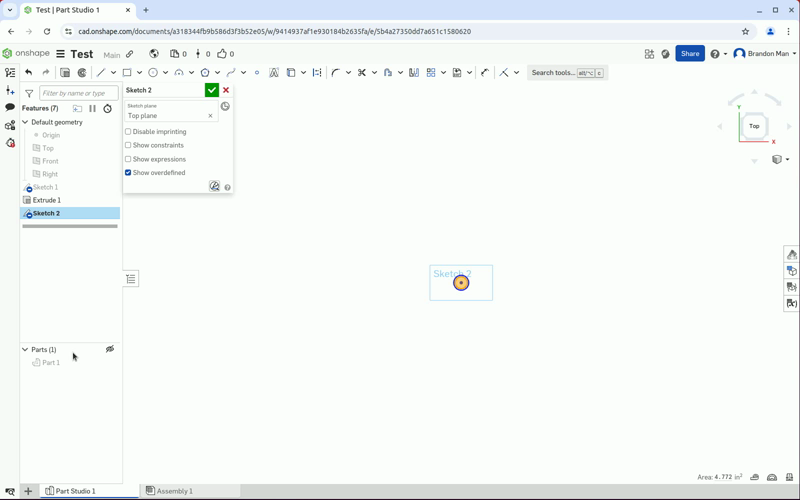
key(shift+e)
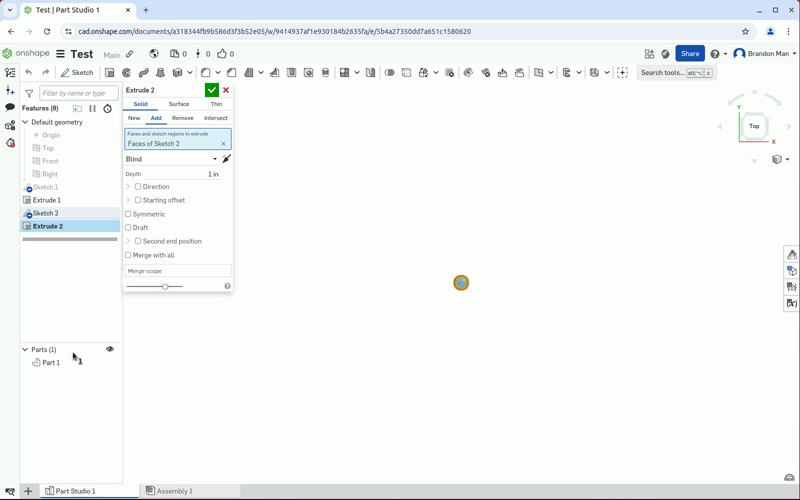
mouse_move(143, 106)
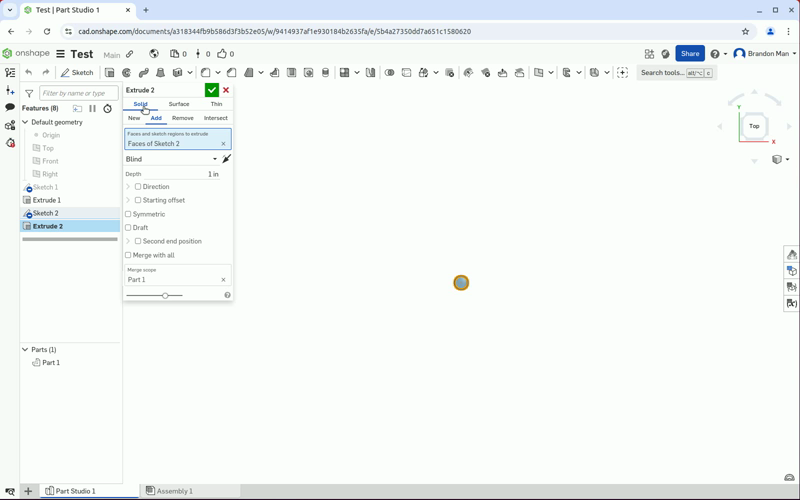
click(143, 106)
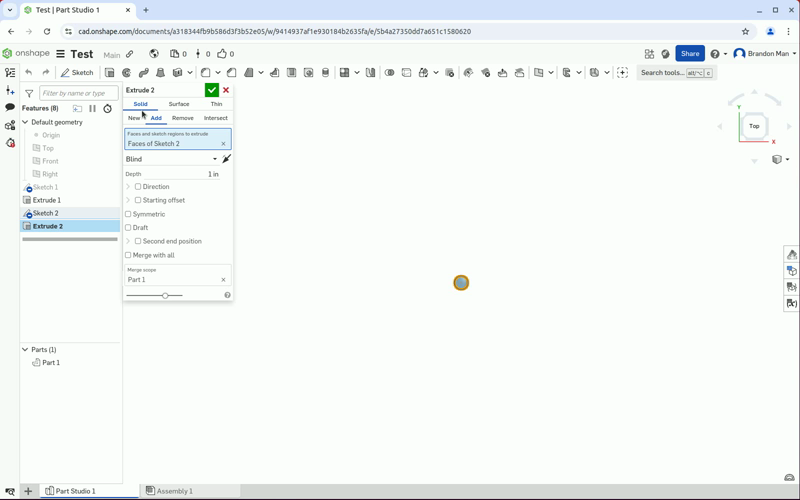
mouse_move(137, 120)
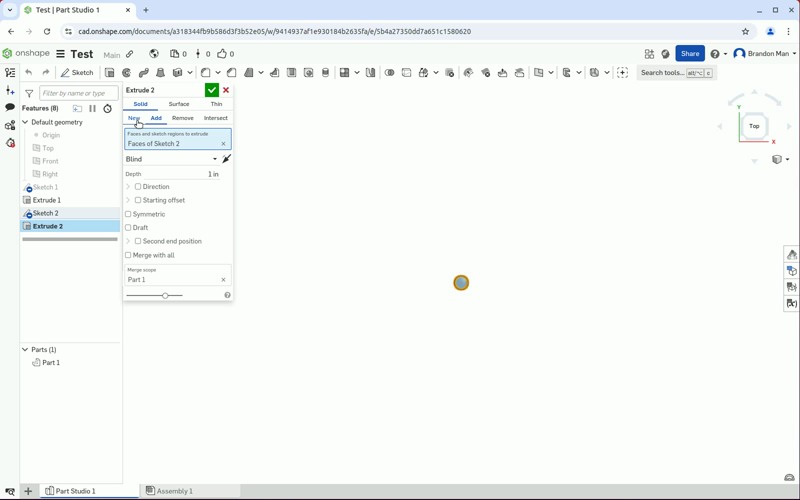
click(137, 120)
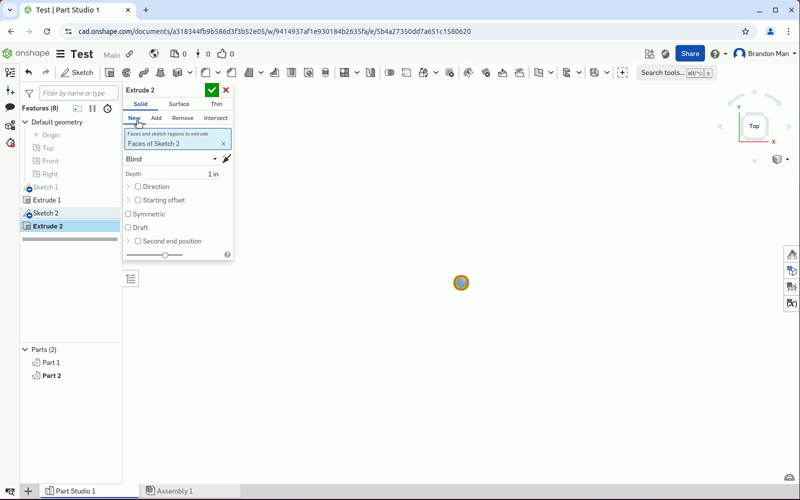
key(tab, 4)
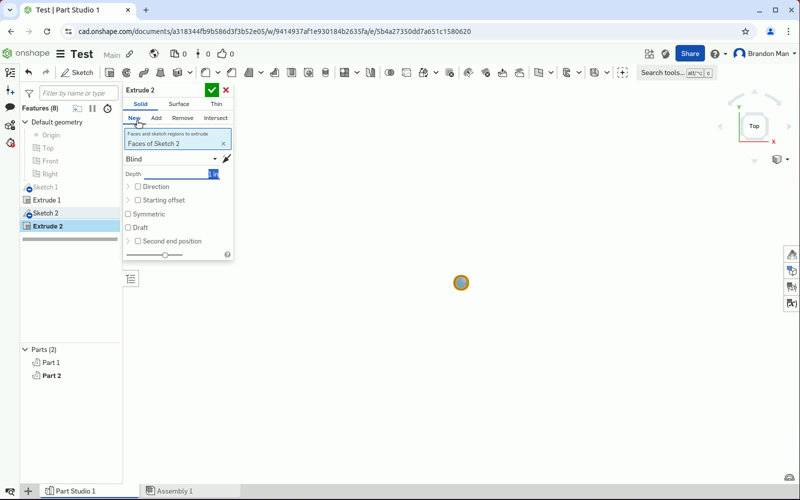
text(21.664)
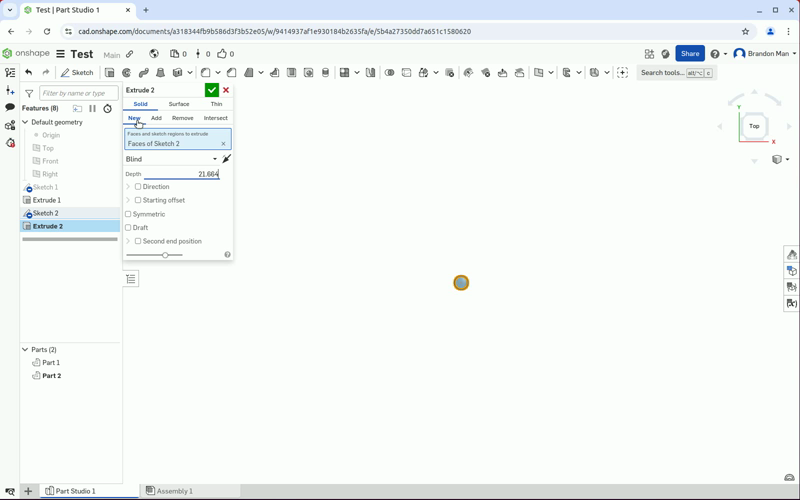
key(enter)
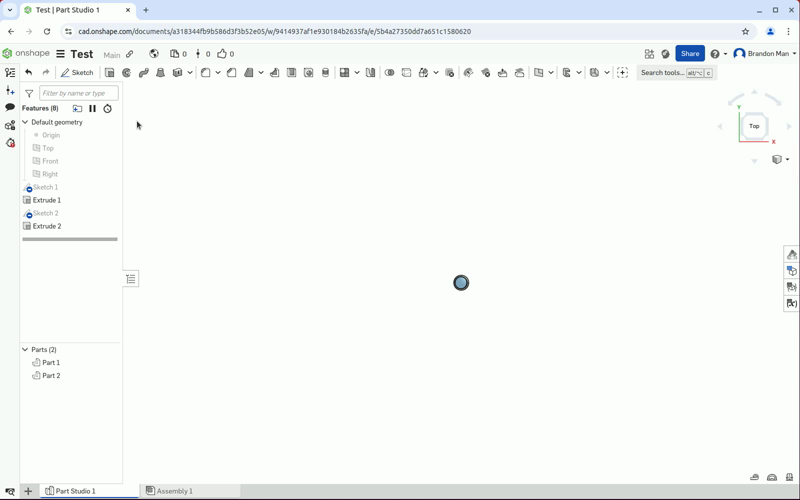
key(shift+h)
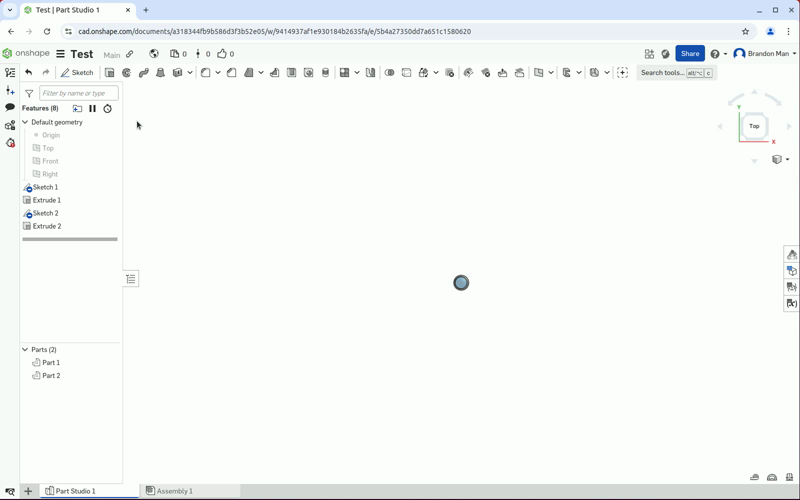
key(shift+h)
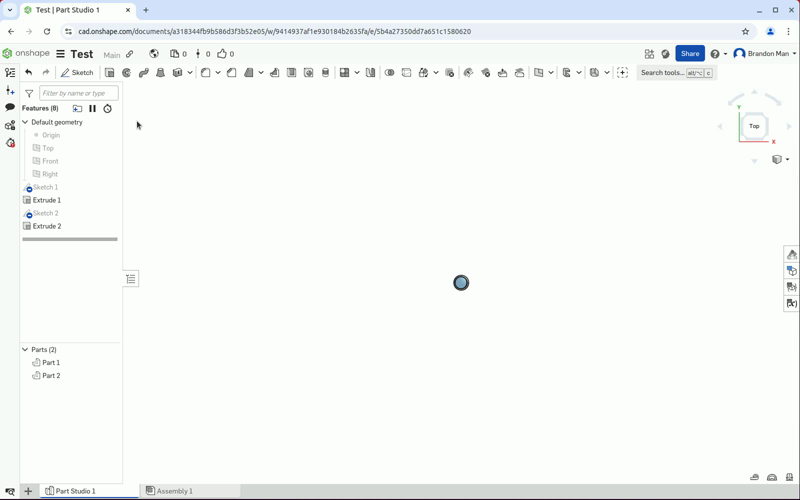
mouse_move(73, 189)
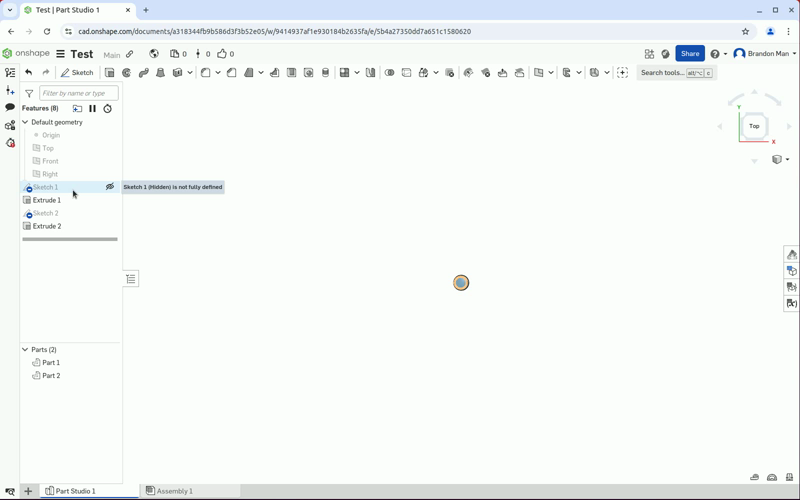
click(73, 189)
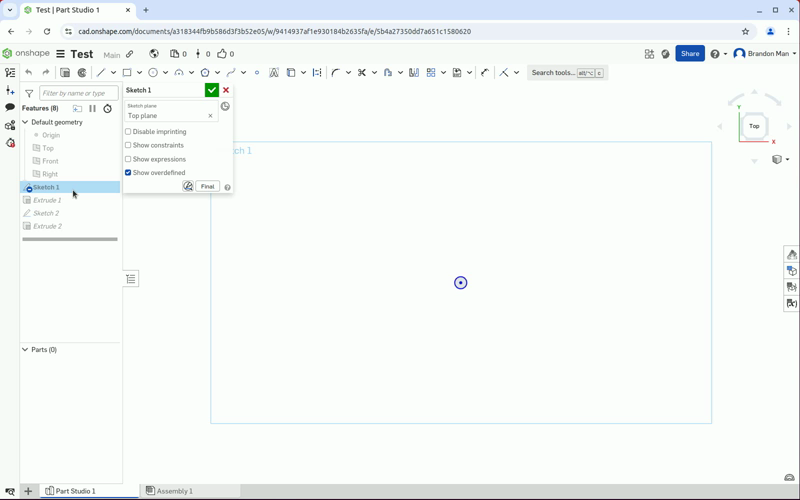
mouse_move(229, 92)
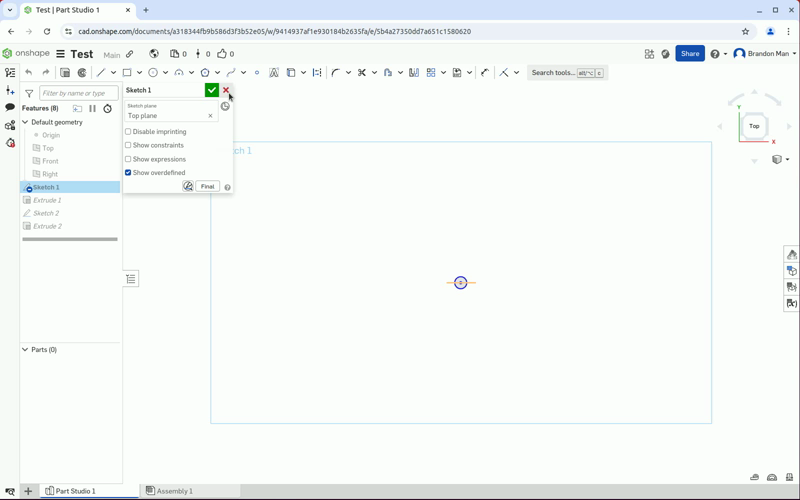
click(229, 92)
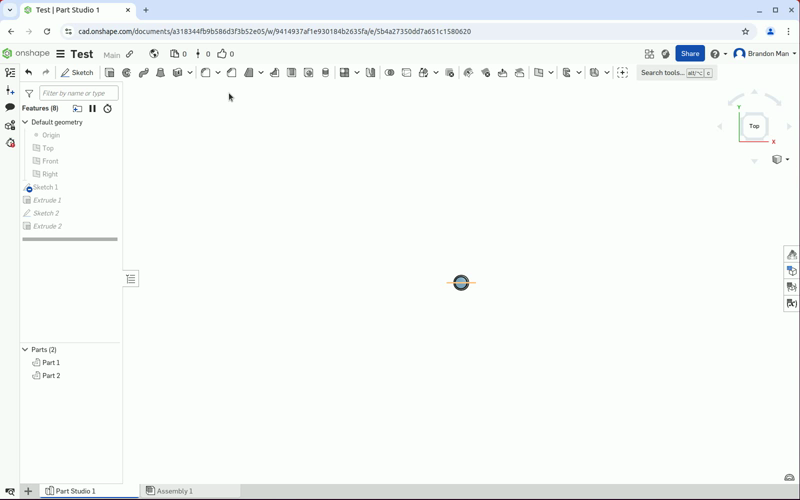
mouse_move(541, 75)
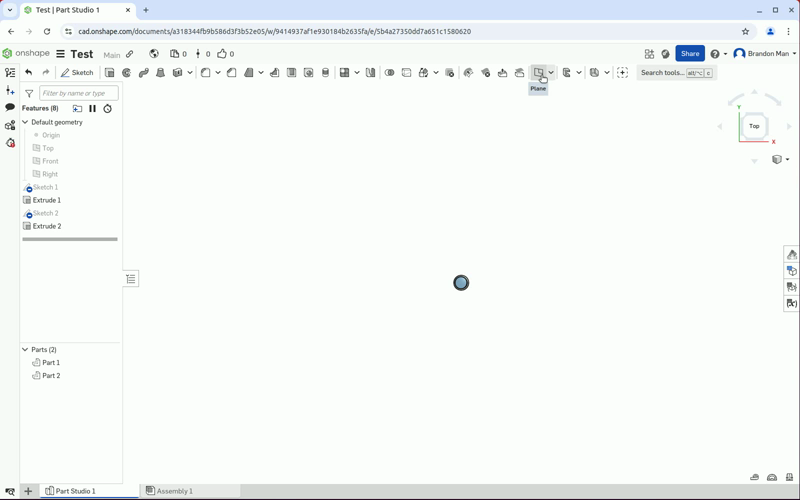
click(541, 75)
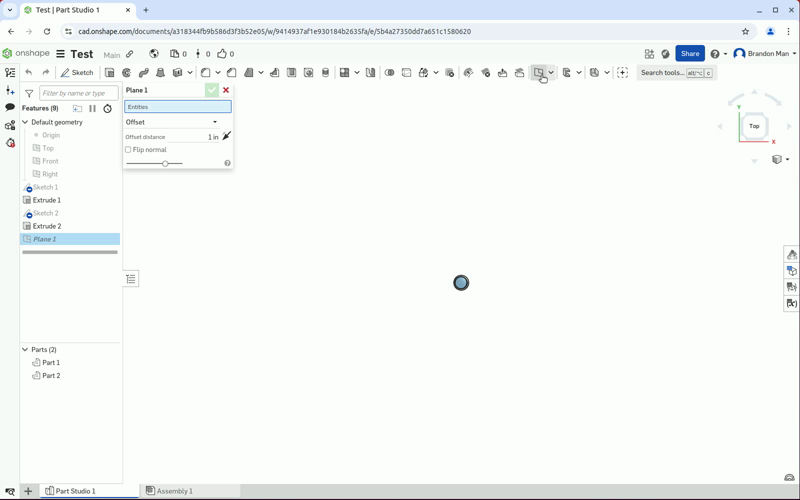
mouse_move(73, 150)
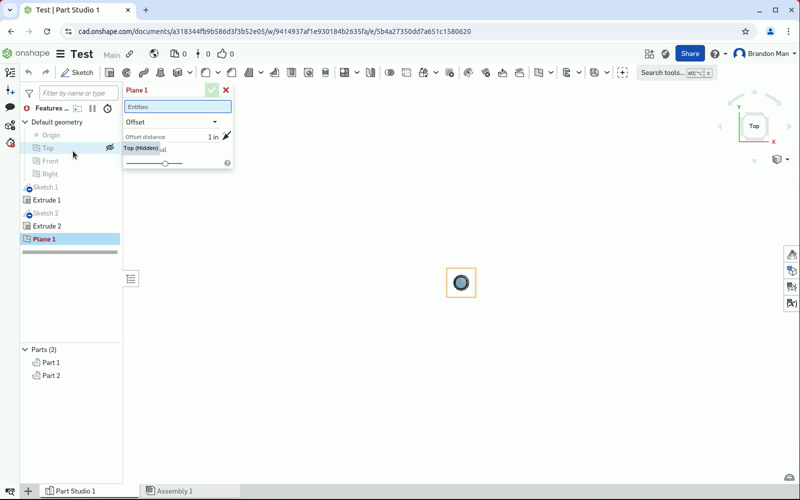
click(73, 150)
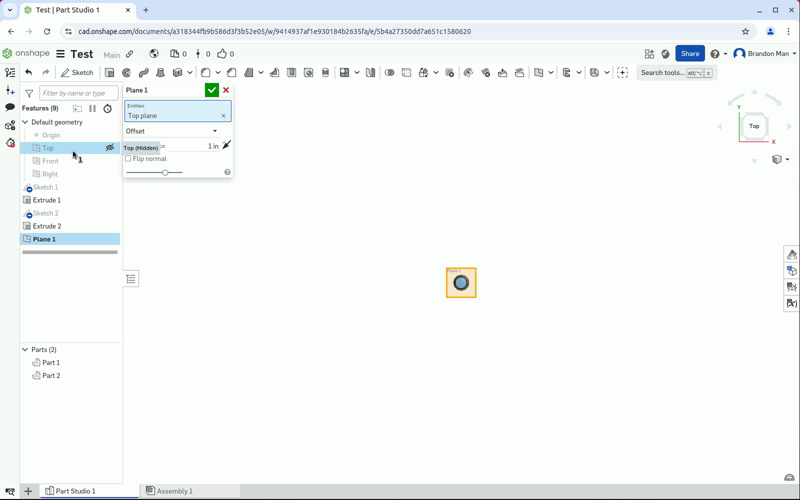
key(tab, 2)
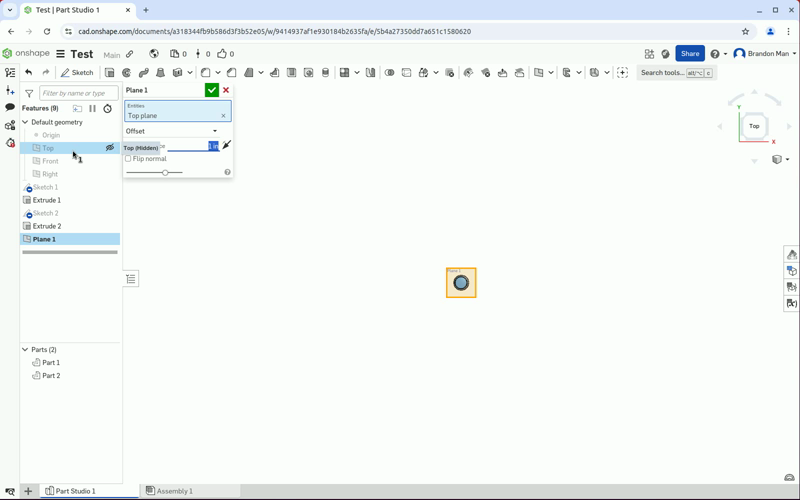
text(21.66)
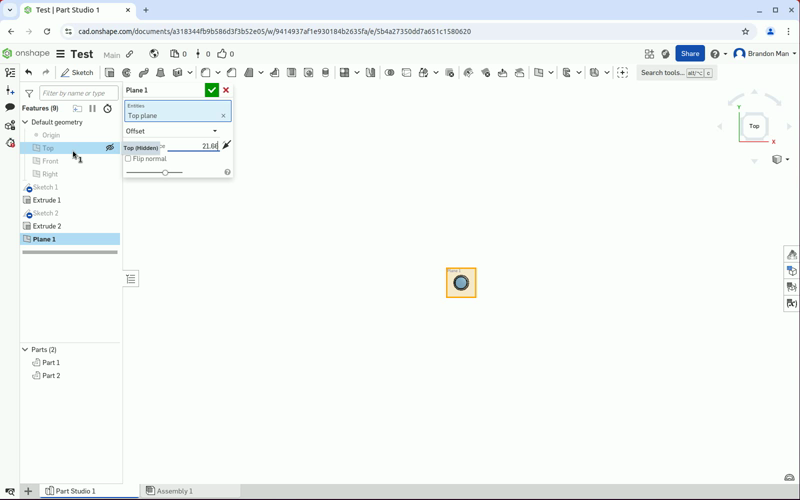
key(enter, 2)
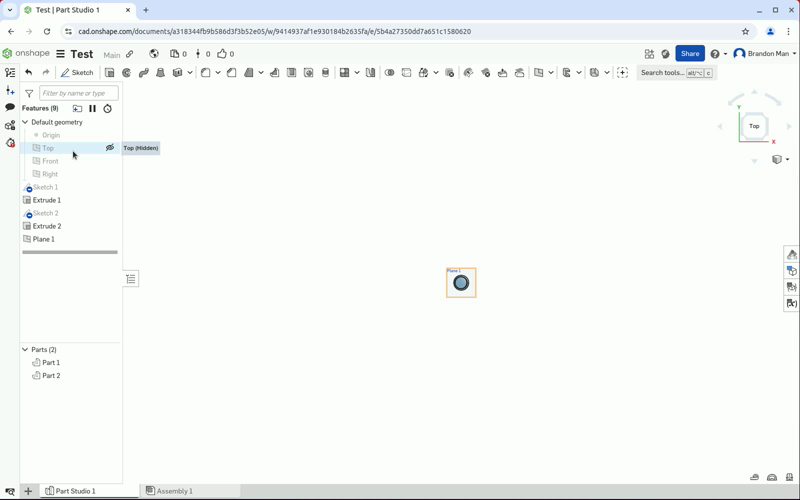
key(shift+s)
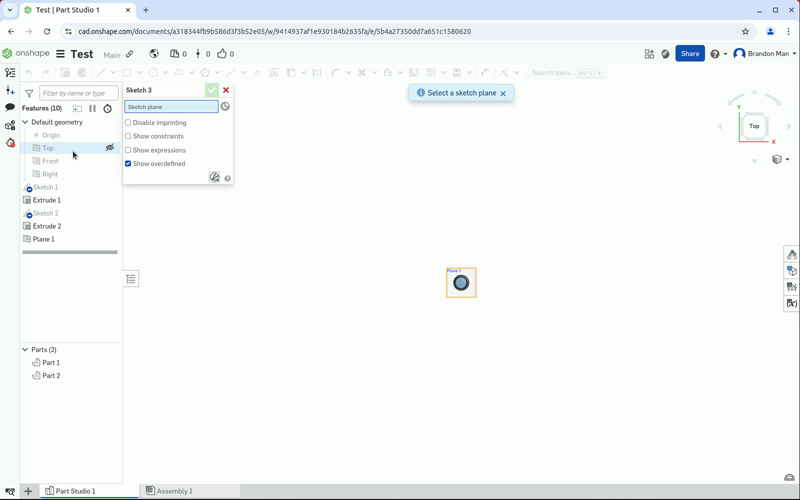
mouse_move(73, 241)
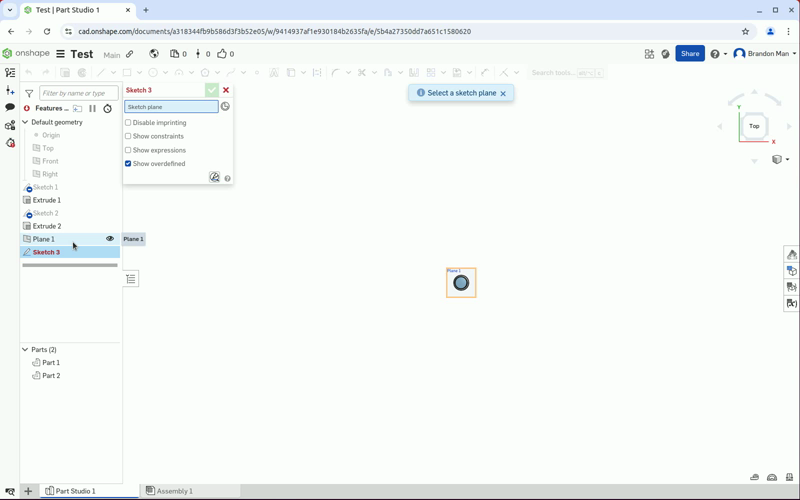
click(73, 241)
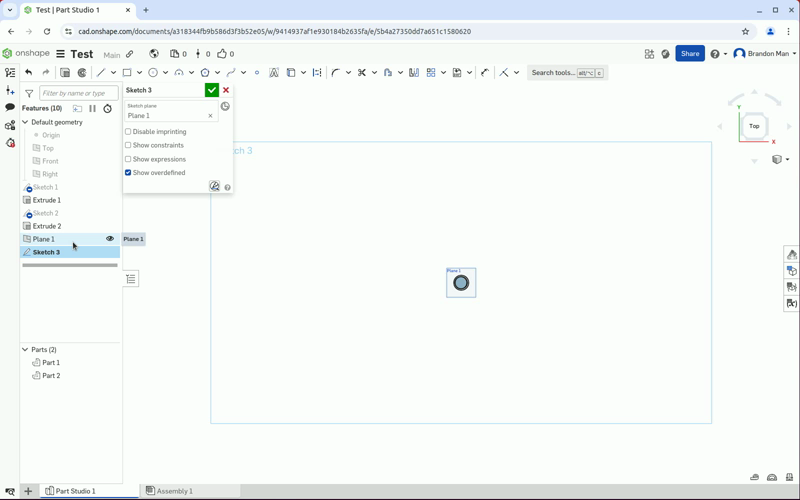
mouse_move(73, 352)
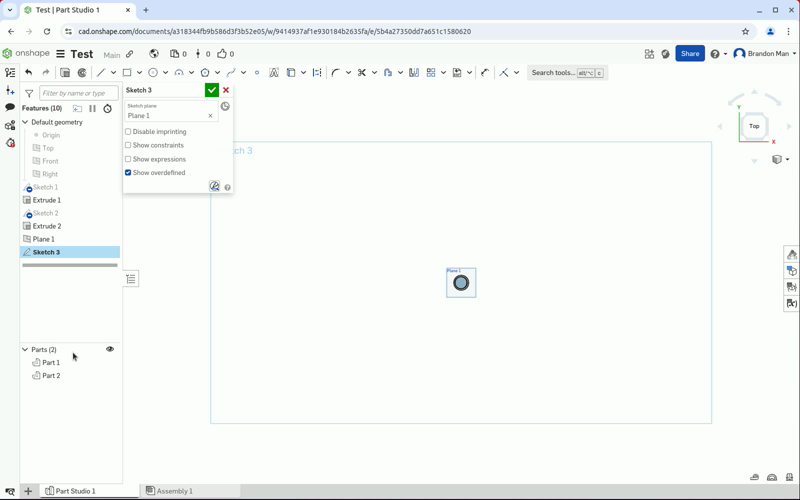
key(y)
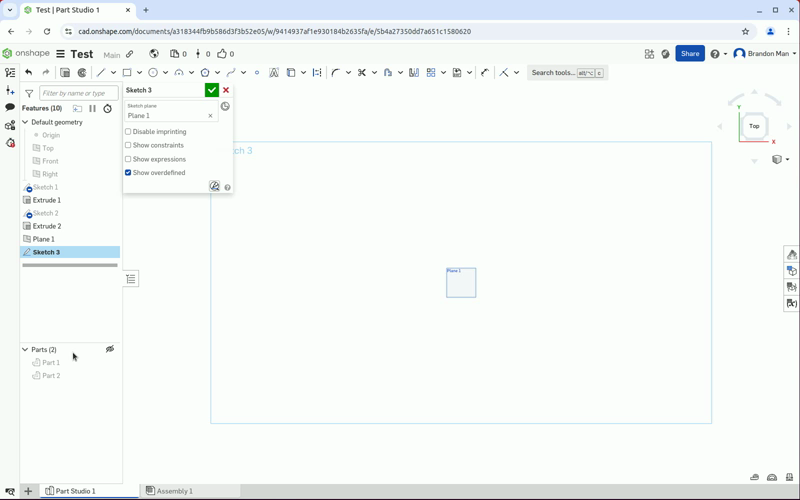
key(c)
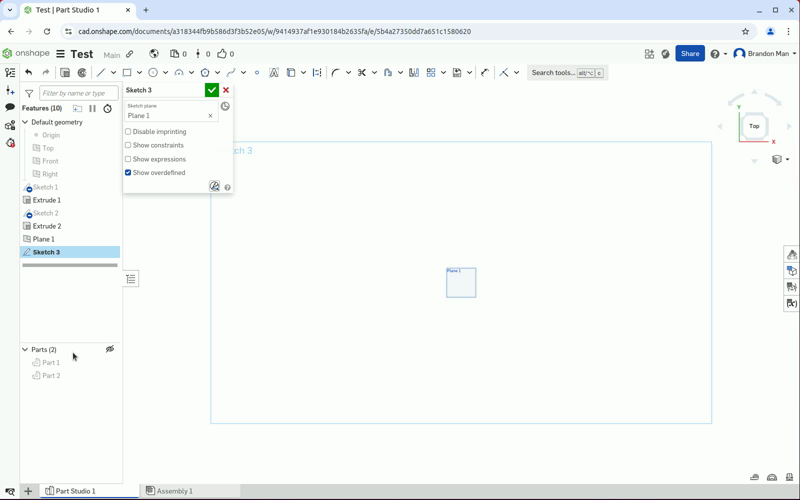
key_down(shift)
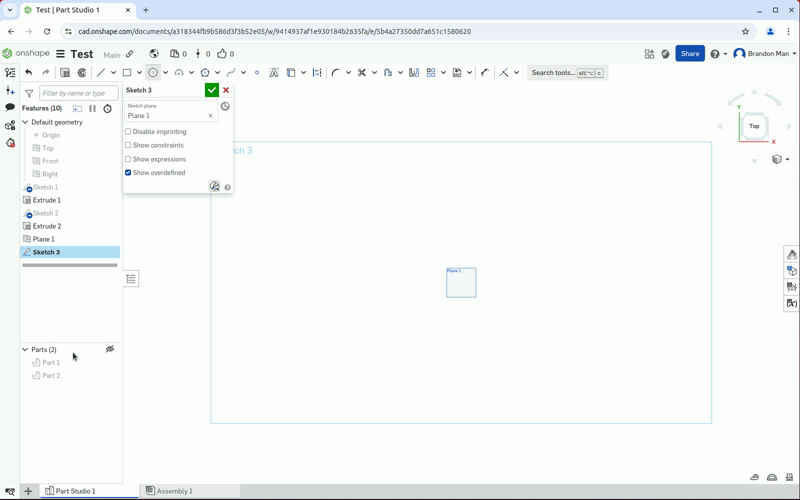
mouse_move(460, 282)
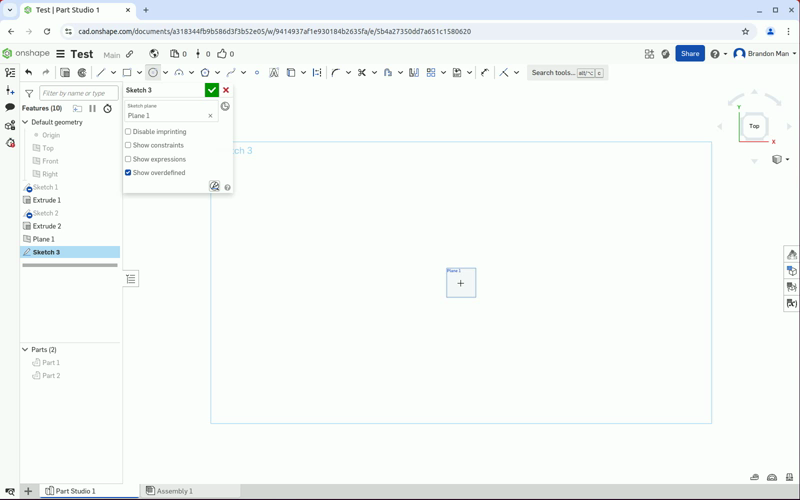
click(460, 282)
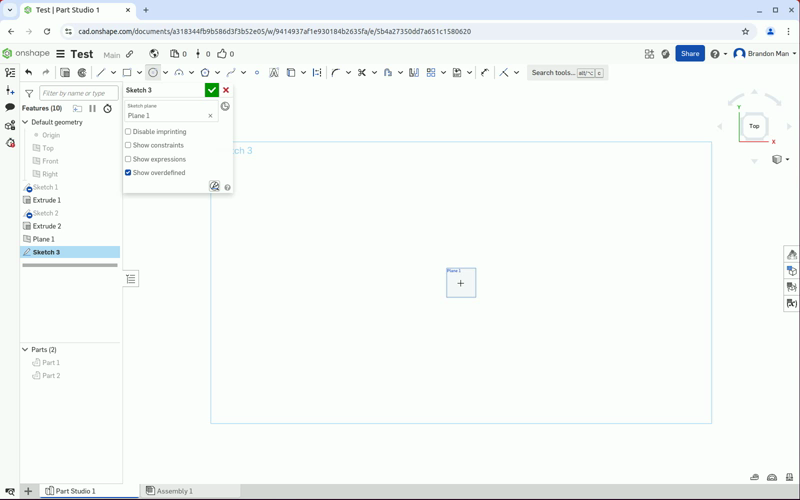
key_up(shift)
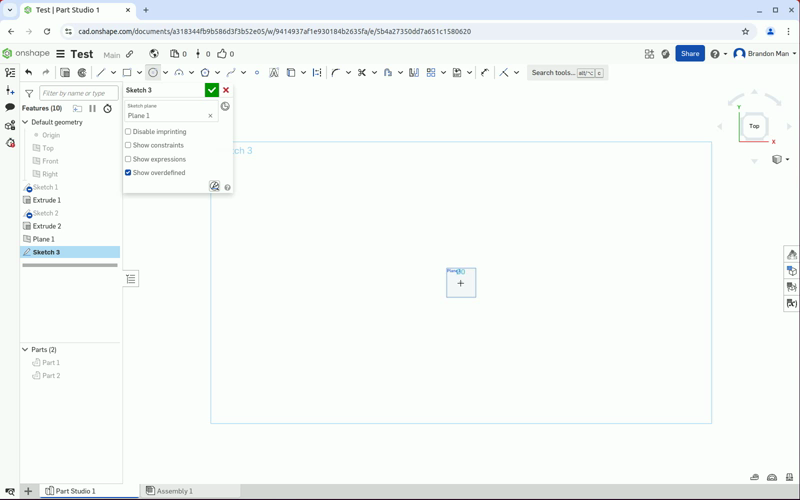
mouse_move(466, 282)
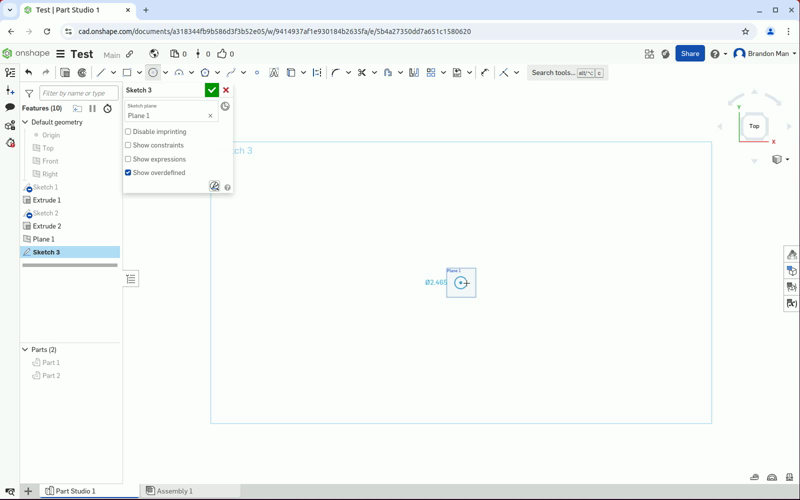
click(466, 282)
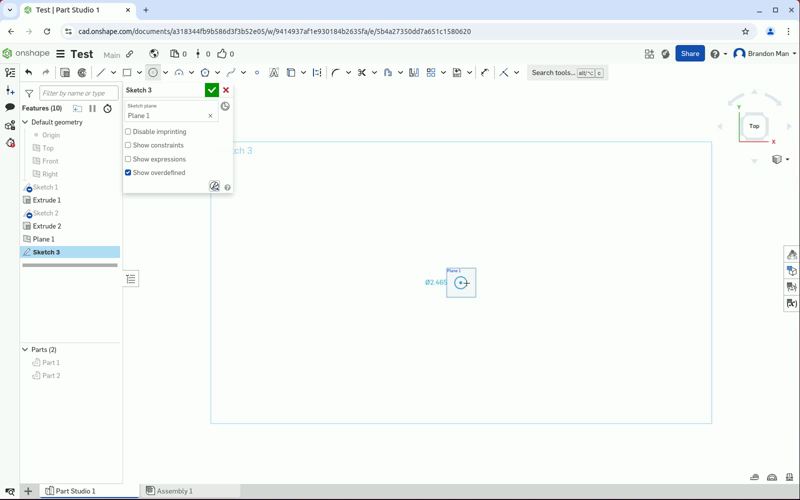
key(esc)
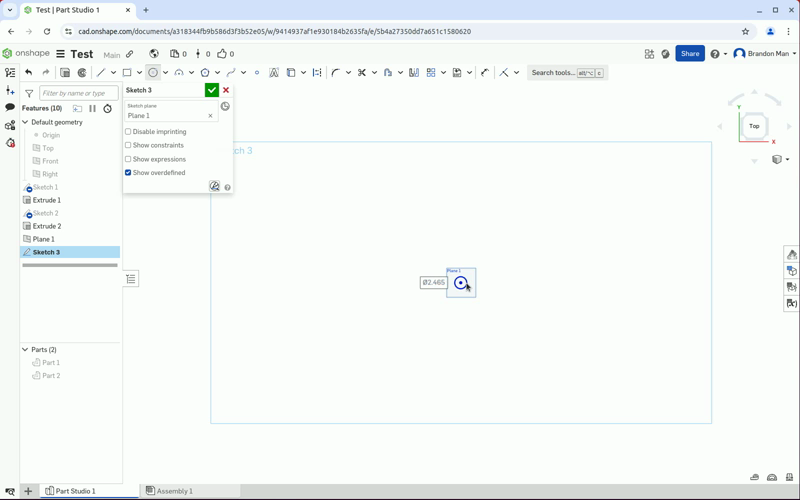
mouse_move(455, 283)
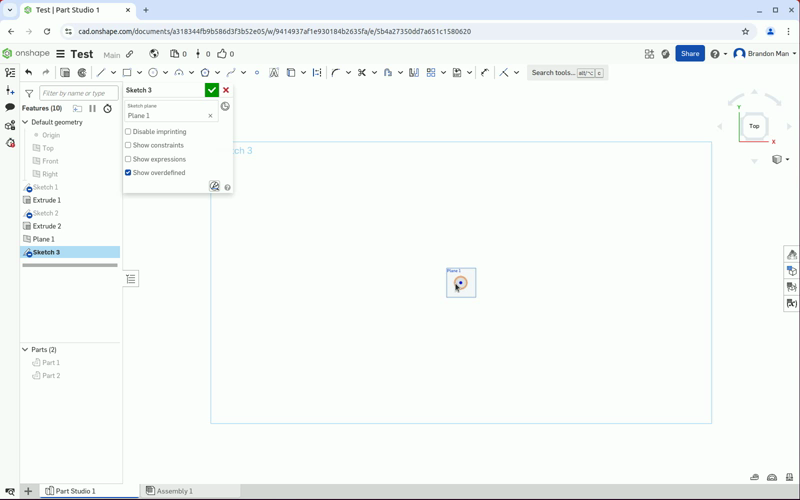
scroll(6)
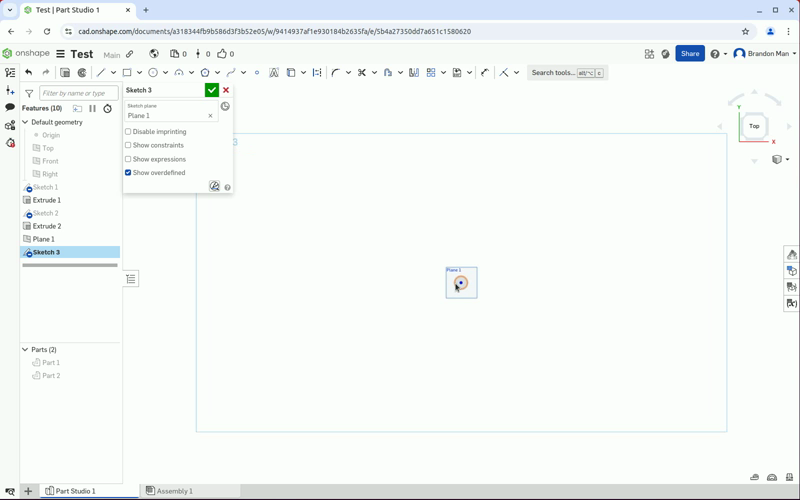
scroll(6)
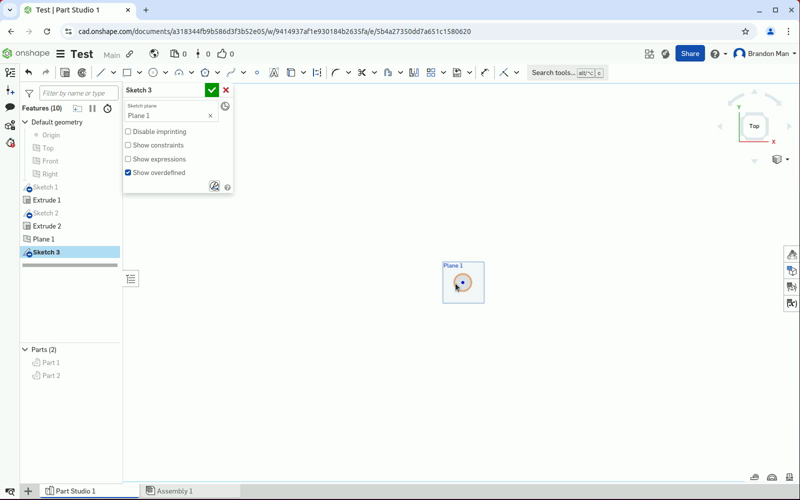
scroll(6)
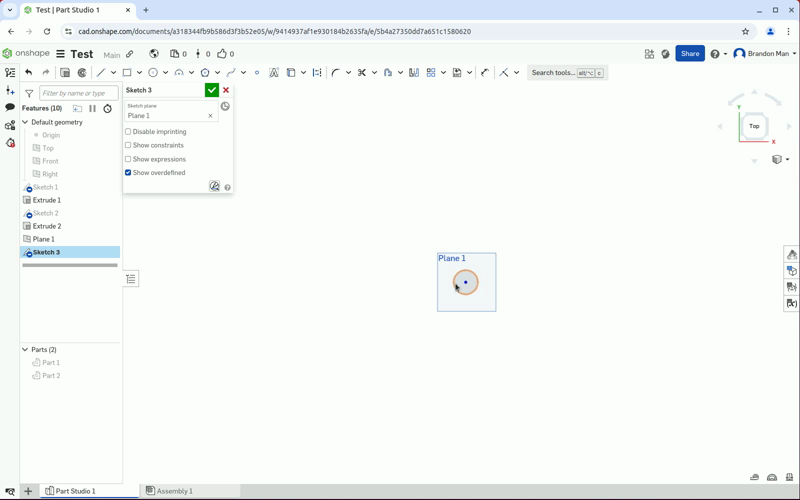
scroll(6)
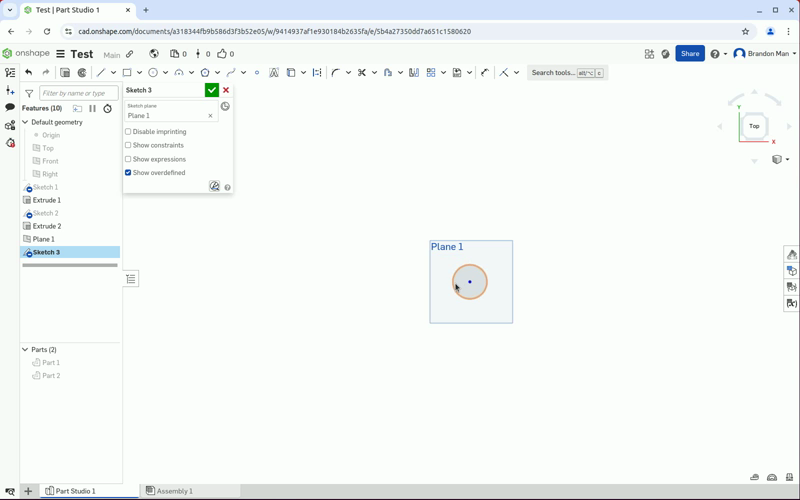
scroll(6)
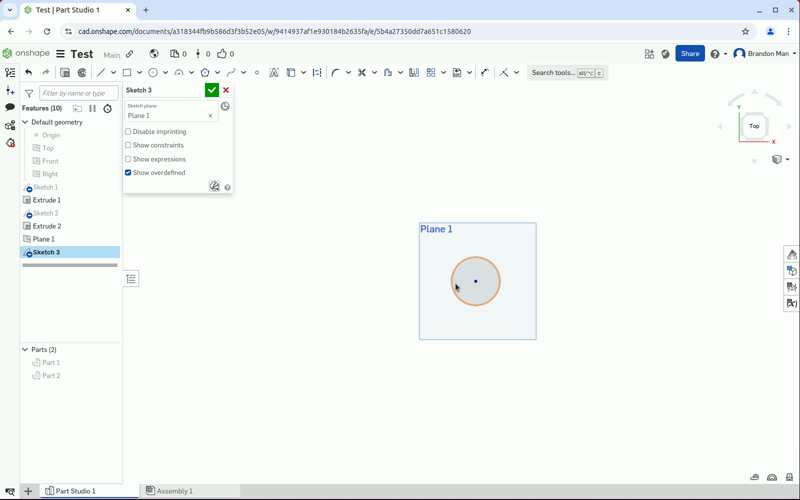
scroll(6)
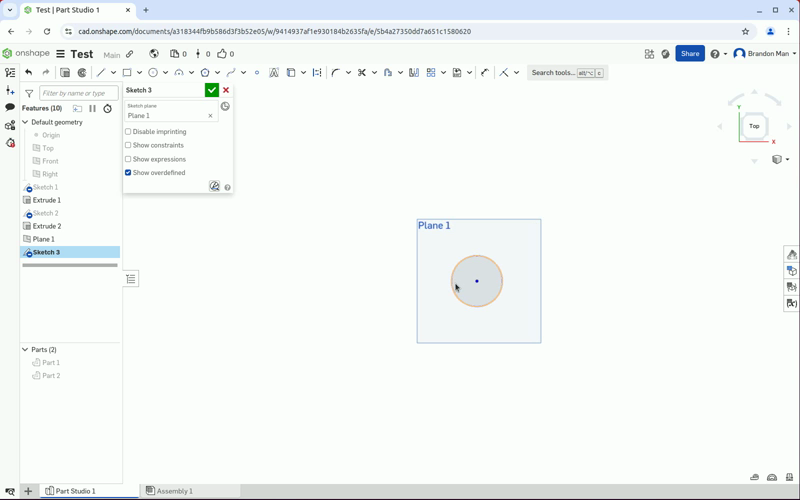
scroll(6)
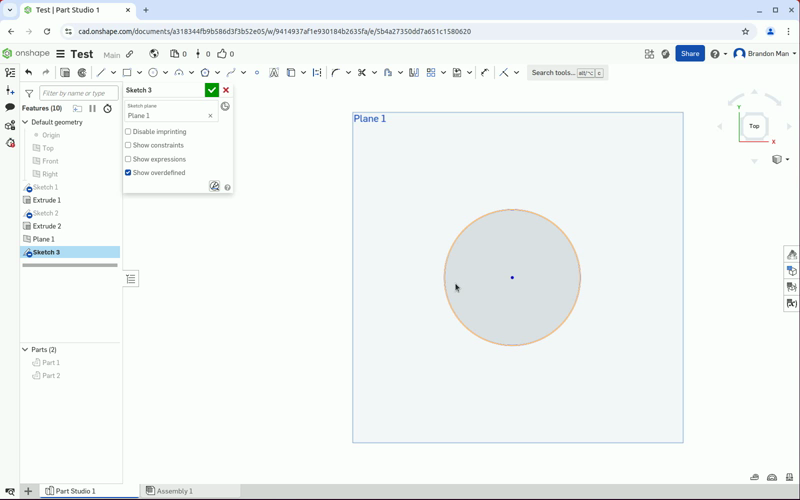
click(455, 283)
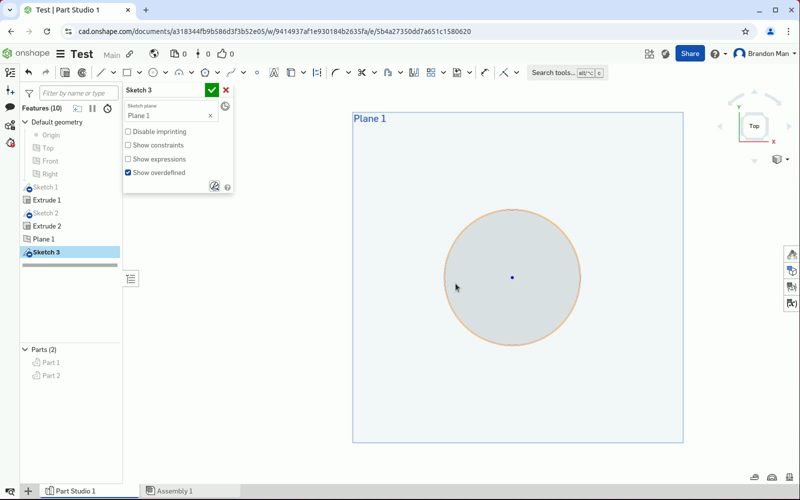
scroll(-6)
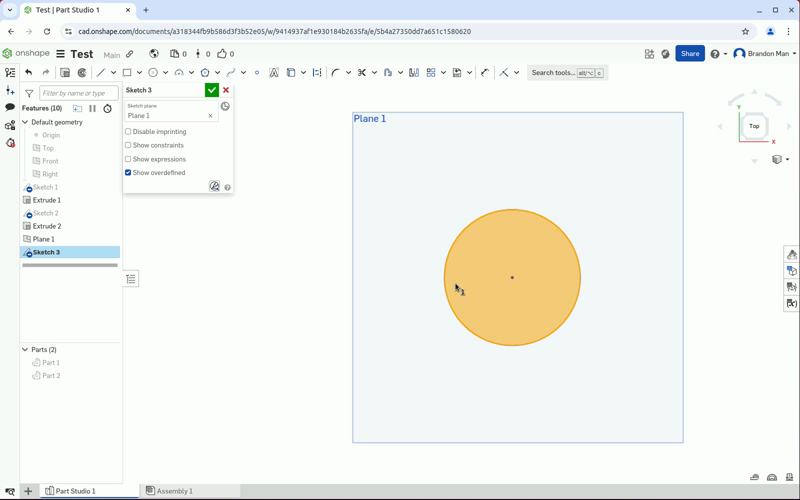
scroll(-6)
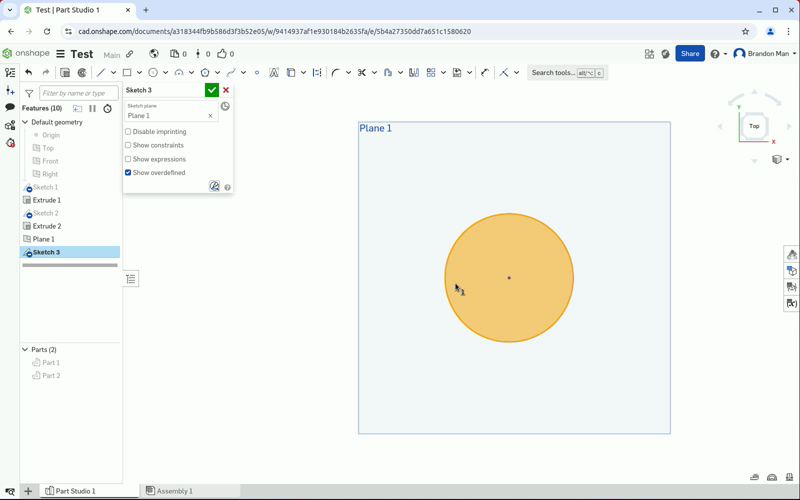
scroll(-6)
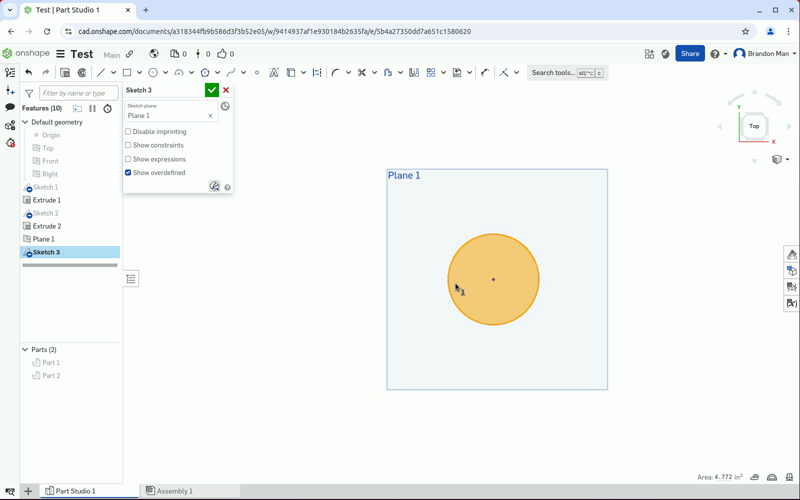
scroll(-6)
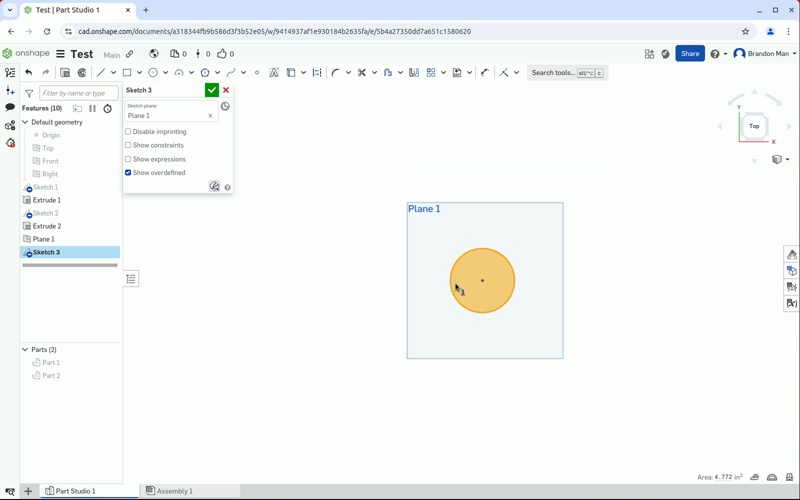
scroll(-6)
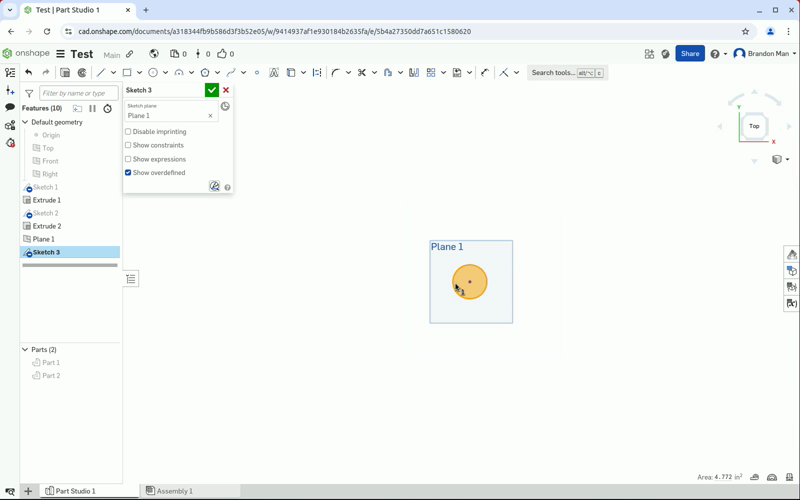
scroll(-6)
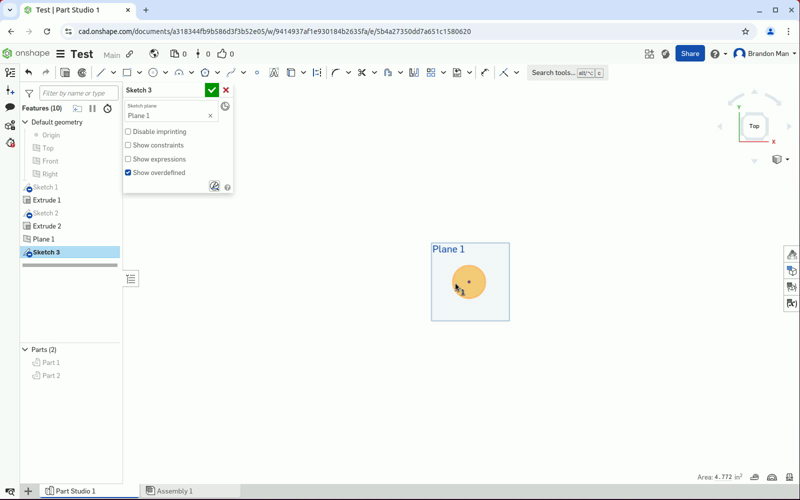
scroll(-6)
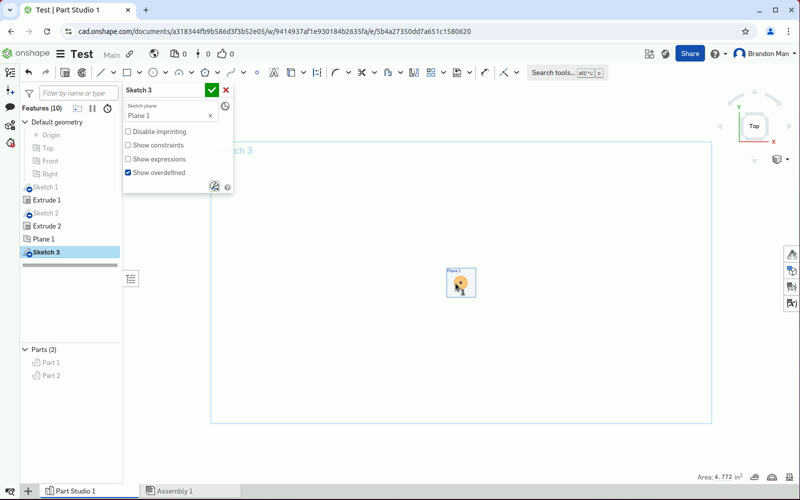
mouse_move(73, 352)
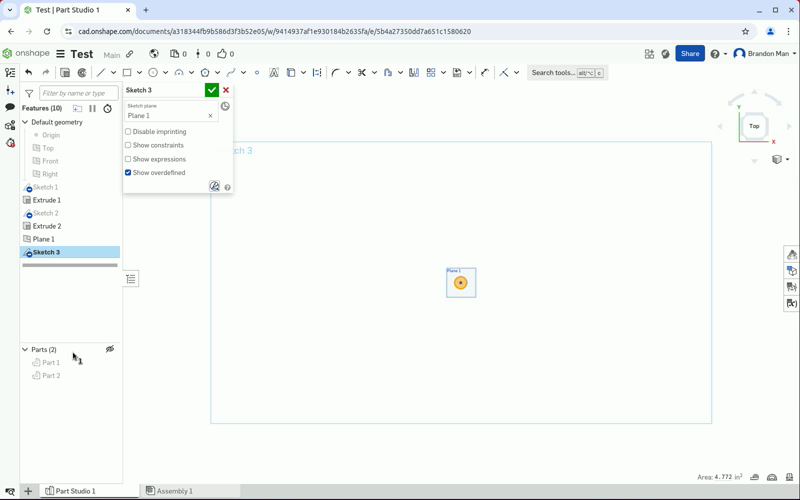
key(shift+y)
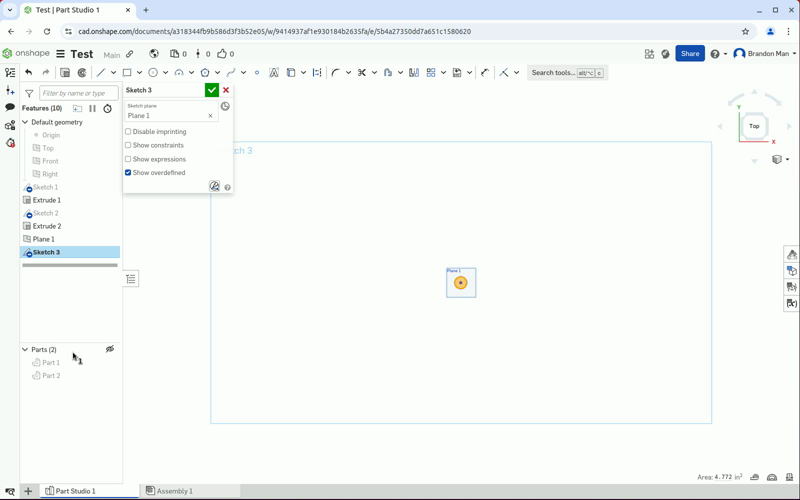
key(shift+e)
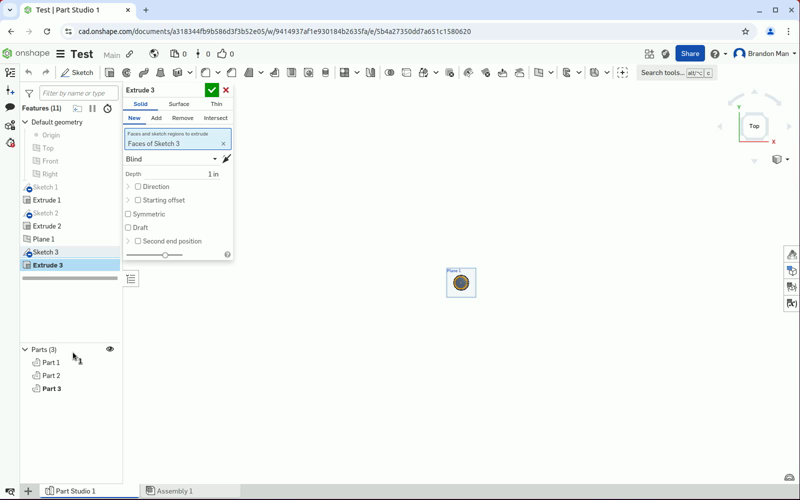
mouse_move(143, 106)
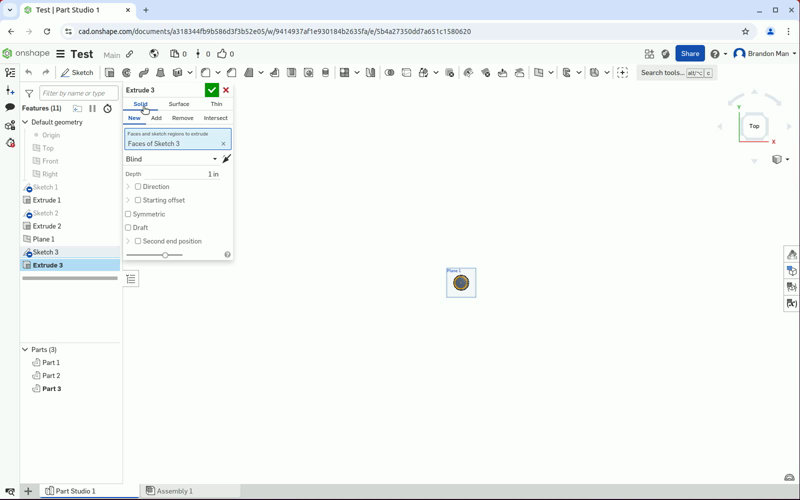
click(143, 106)
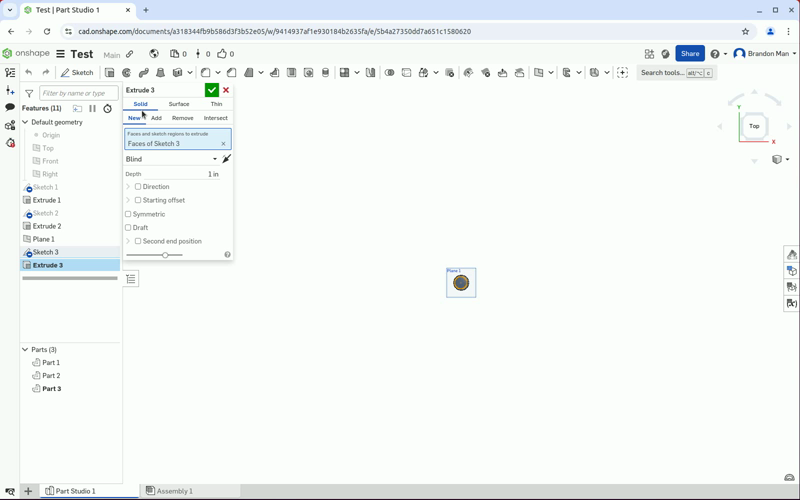
mouse_move(137, 120)
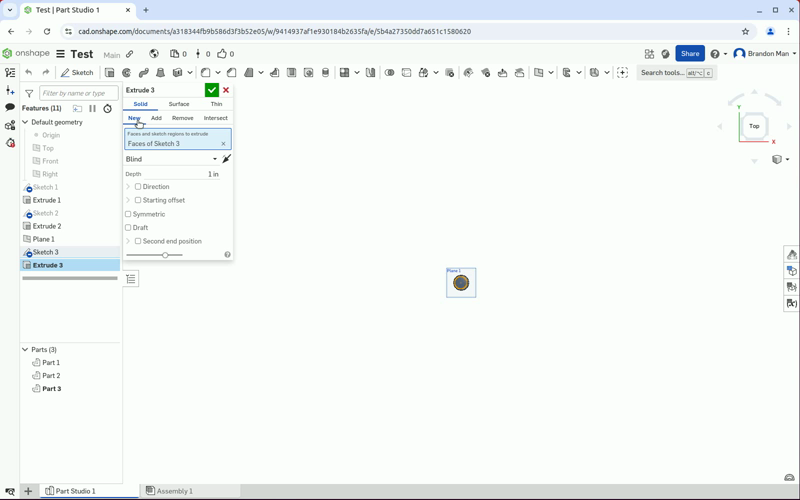
click(137, 120)
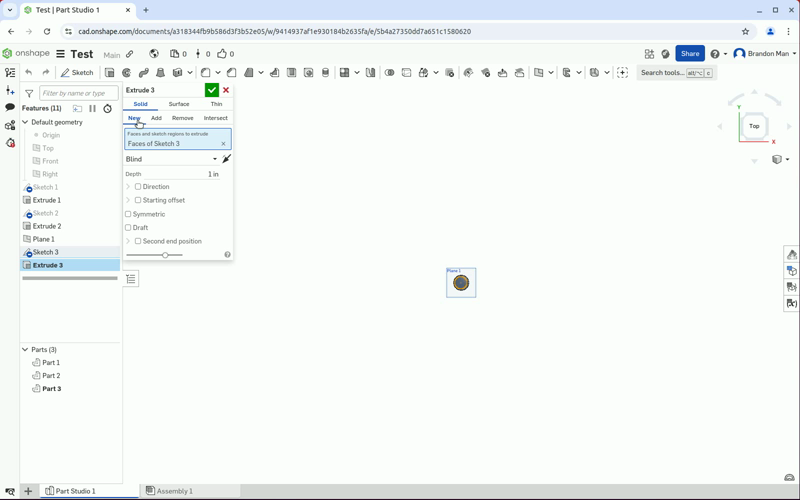
key(tab, 4)
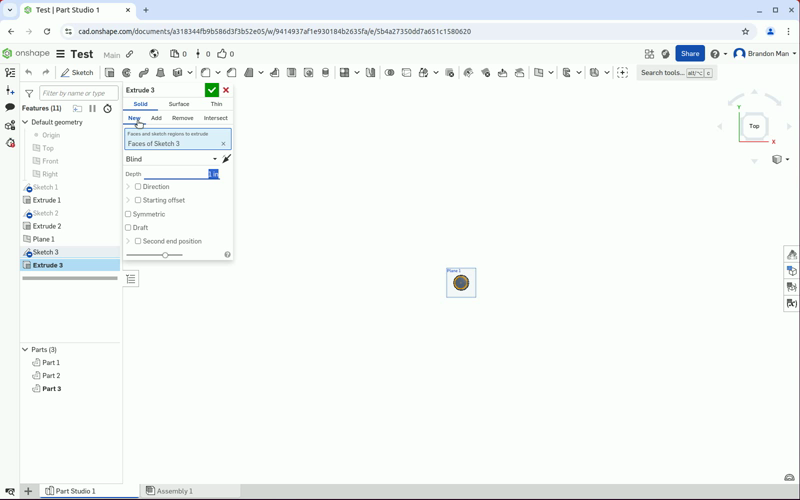
text(1.444)
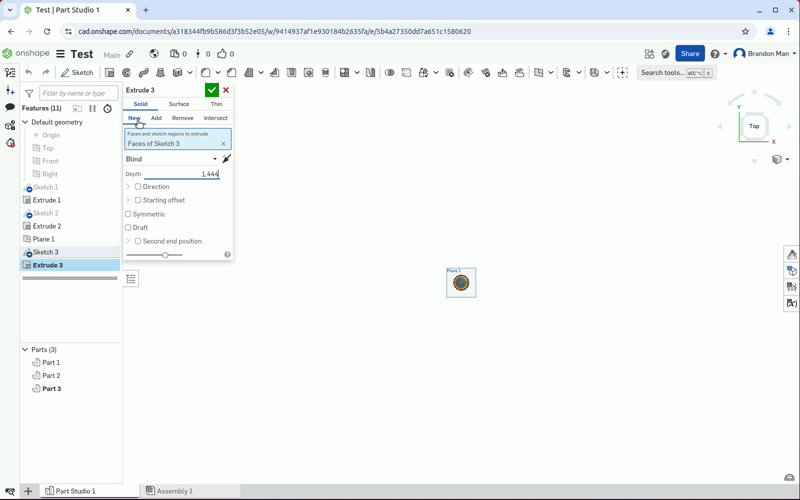
key(enter)
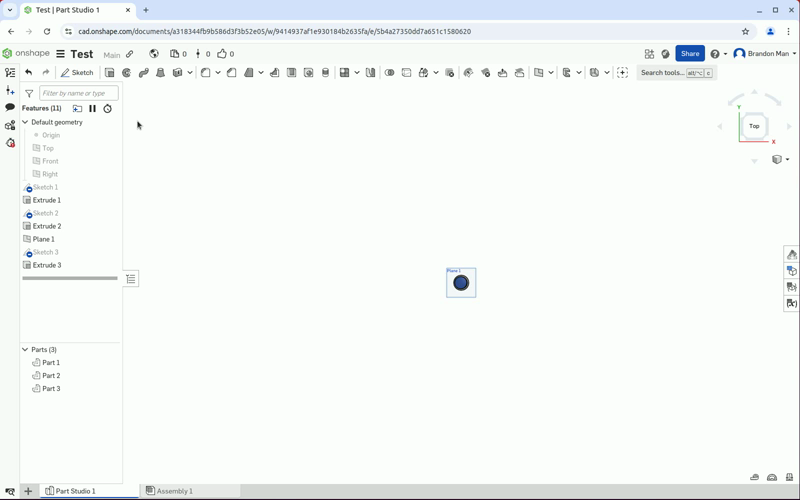
key(shift+h)
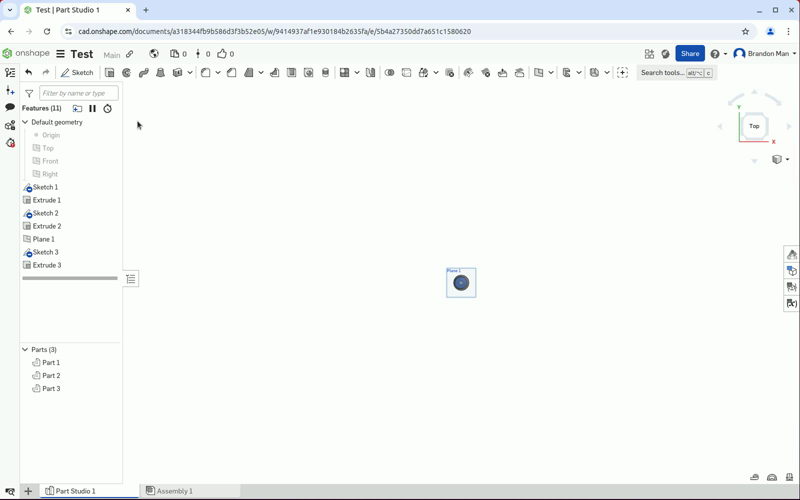
key(shift+h)
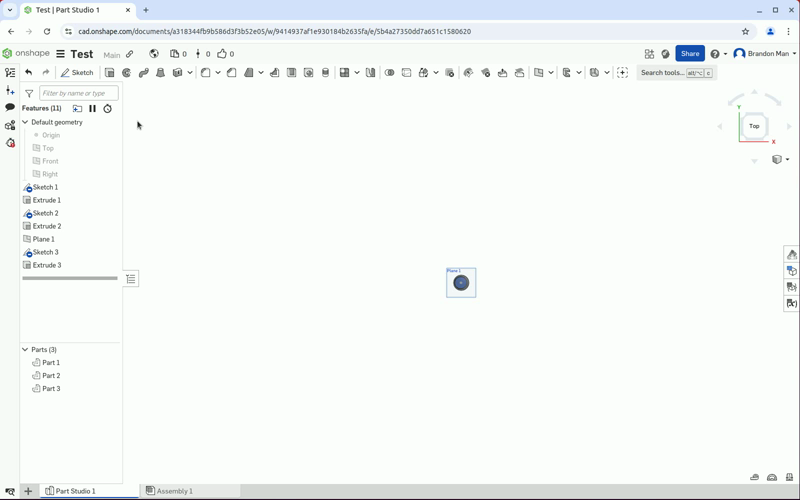
key(shift+7)
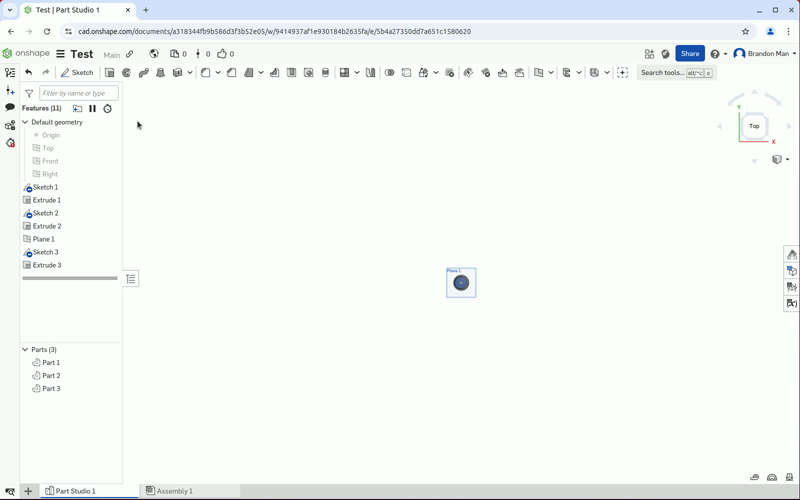
key(up, 3)
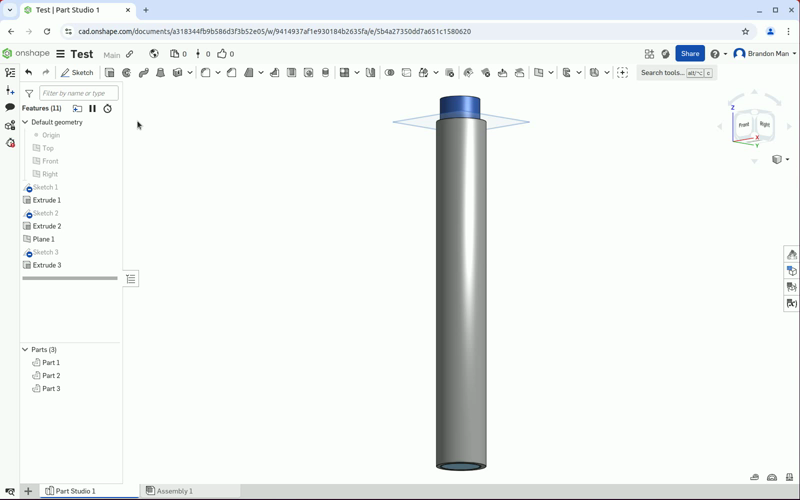
key(left, 3)
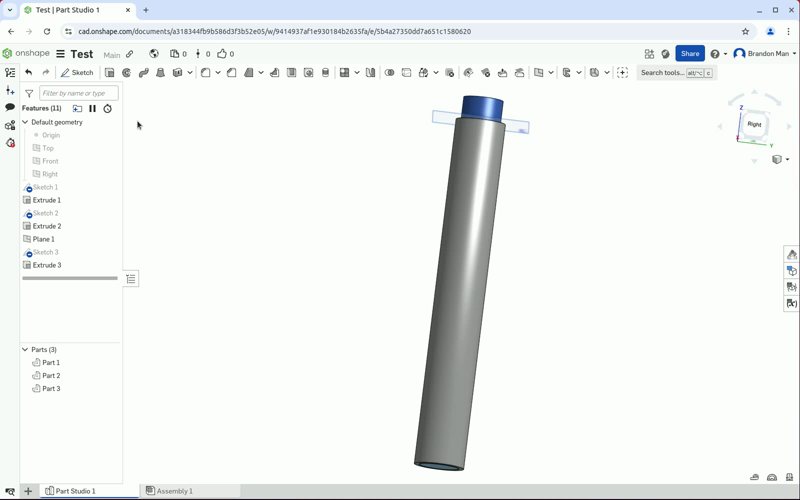
key(right, 3)
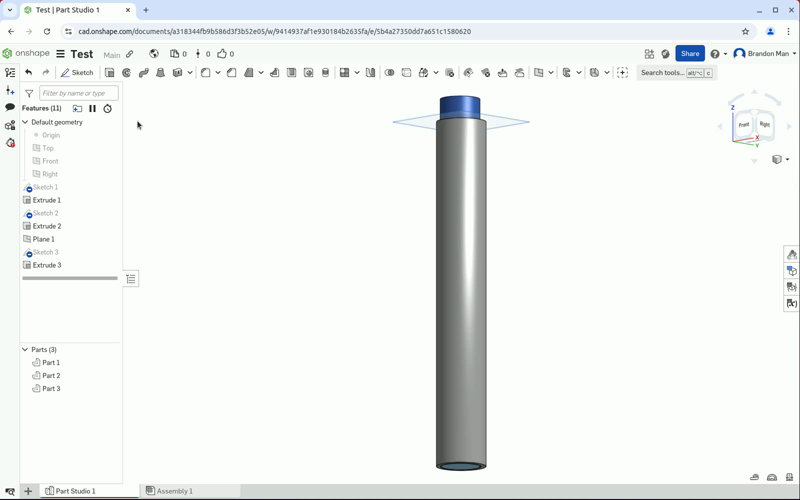
key(down, 3)
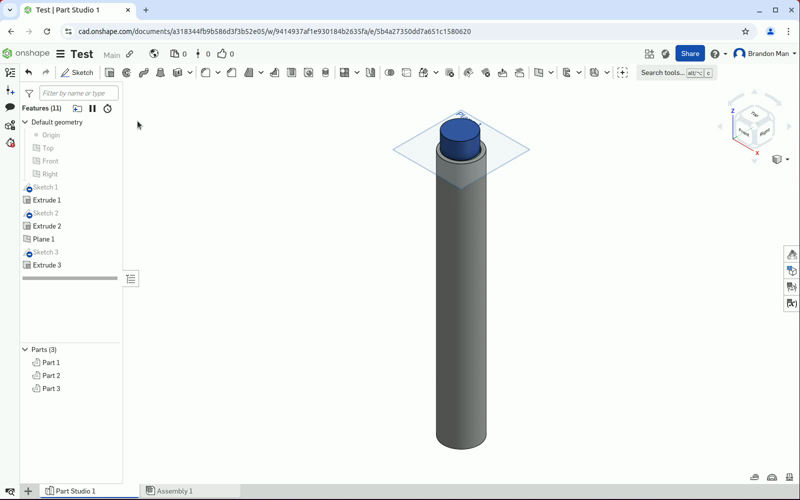
mouse_move(73, 189)
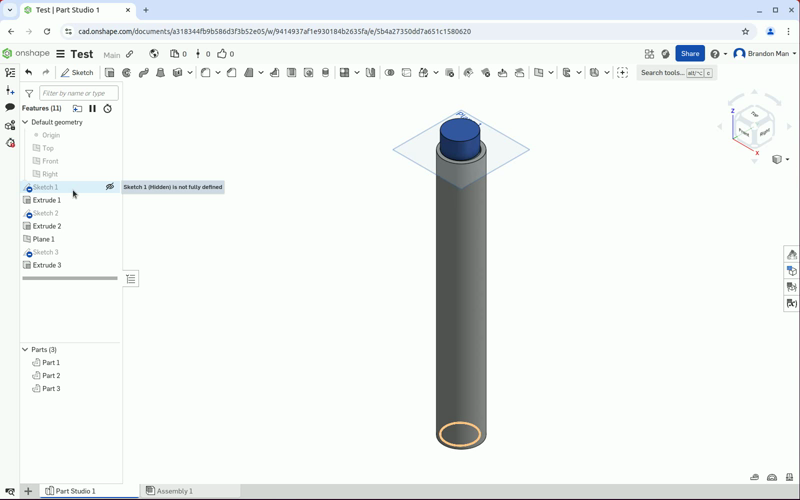
click(73, 189)